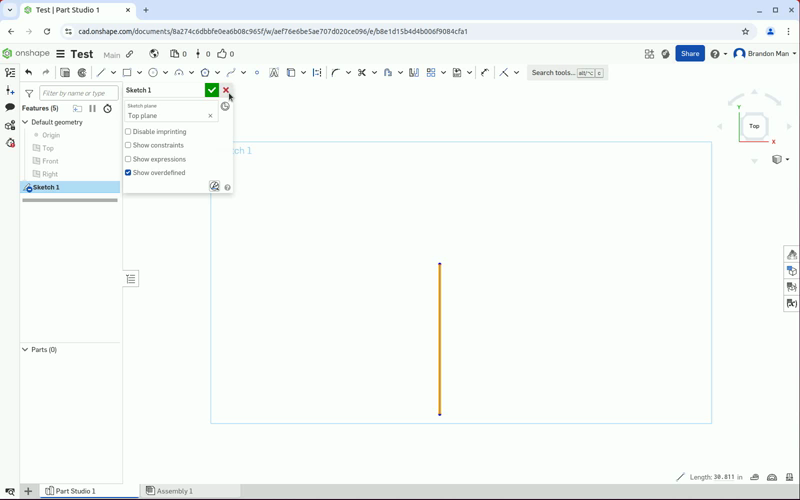
key(shift+h)
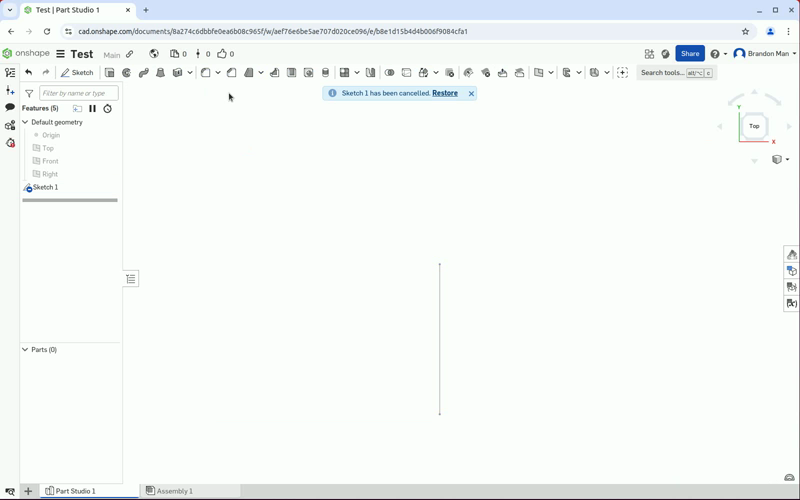
key(shift+s)
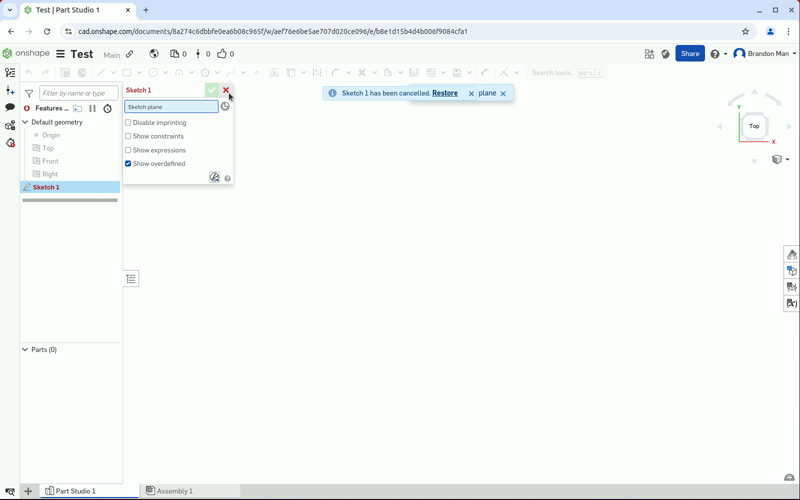
mouse_move(73, 150)
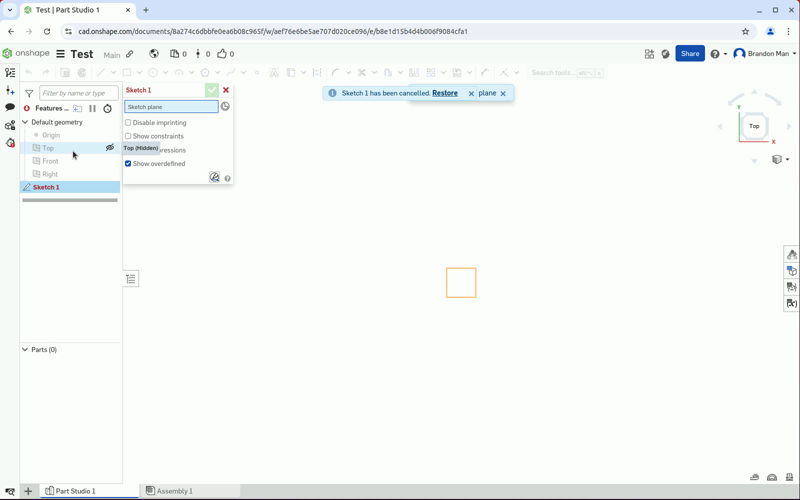
click(73, 150)
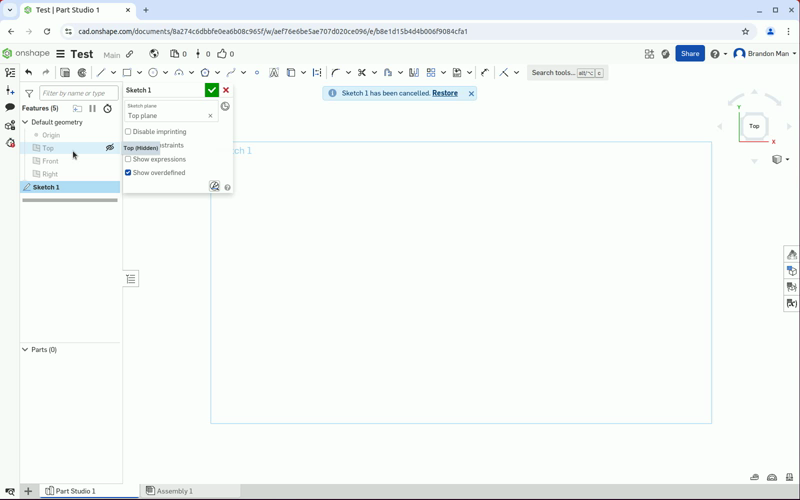
mouse_move(73, 352)
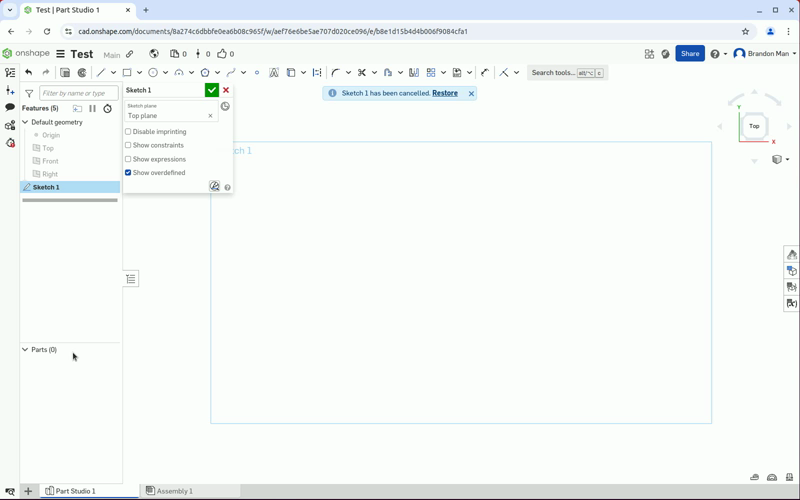
key(y)
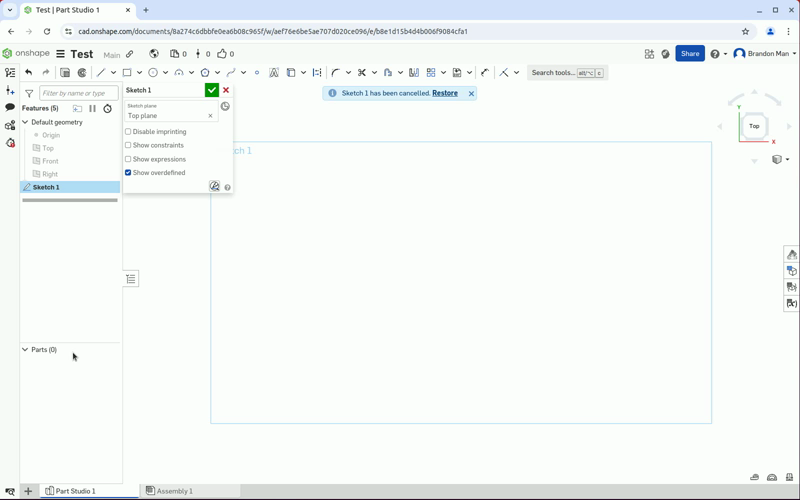
key(c)
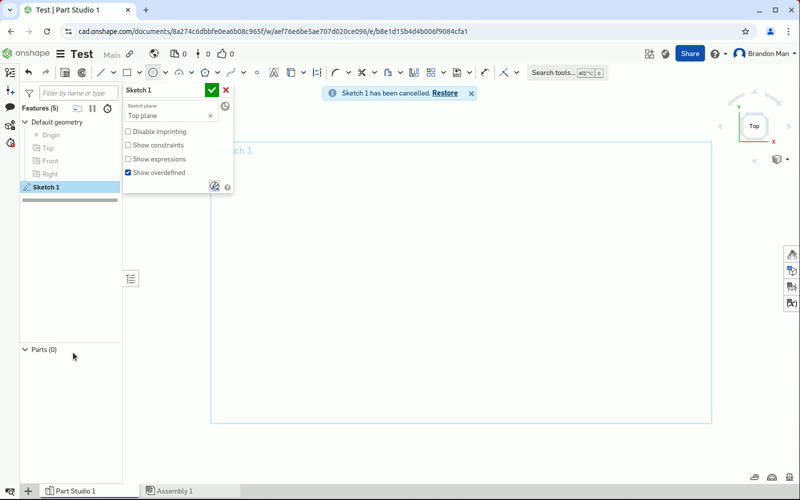
key_down(shift)
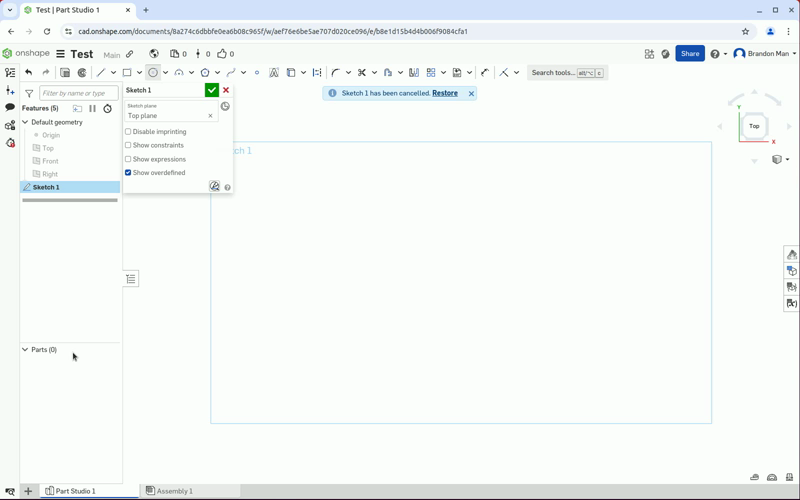
mouse_move(450, 290)
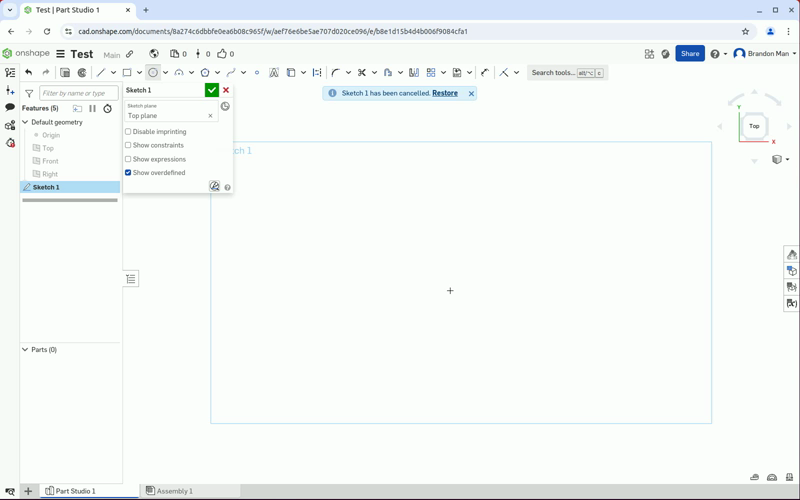
click(450, 290)
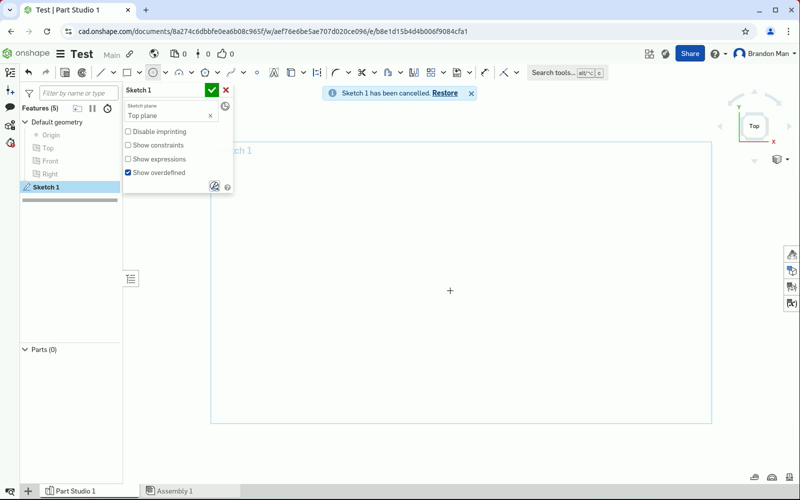
key_up(shift)
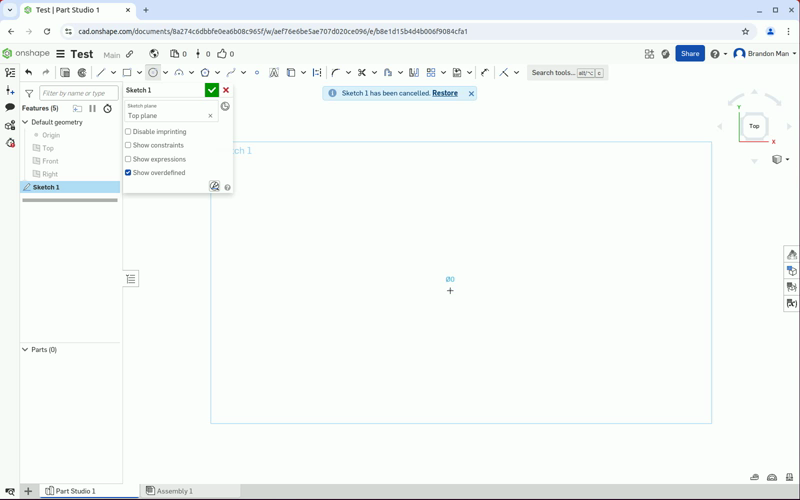
mouse_move(453, 290)
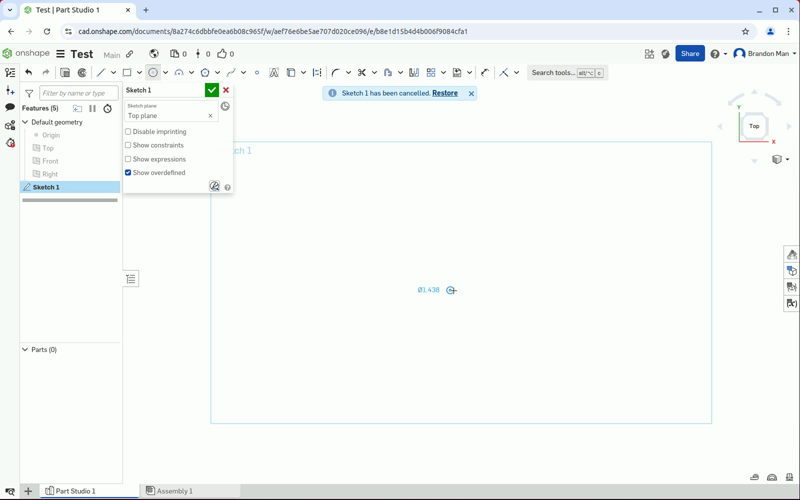
click(453, 290)
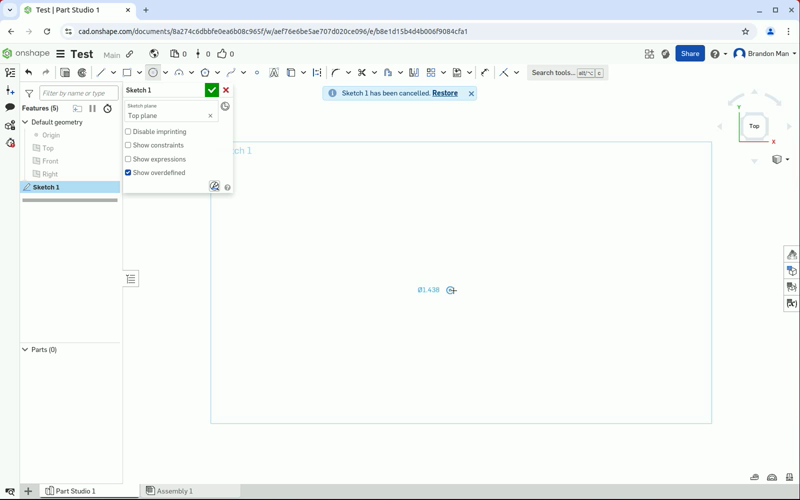
key(esc)
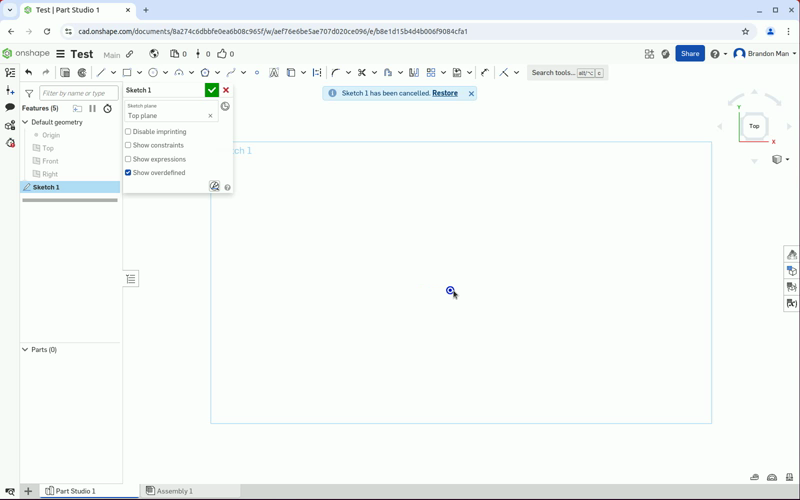
mouse_move(449, 289)
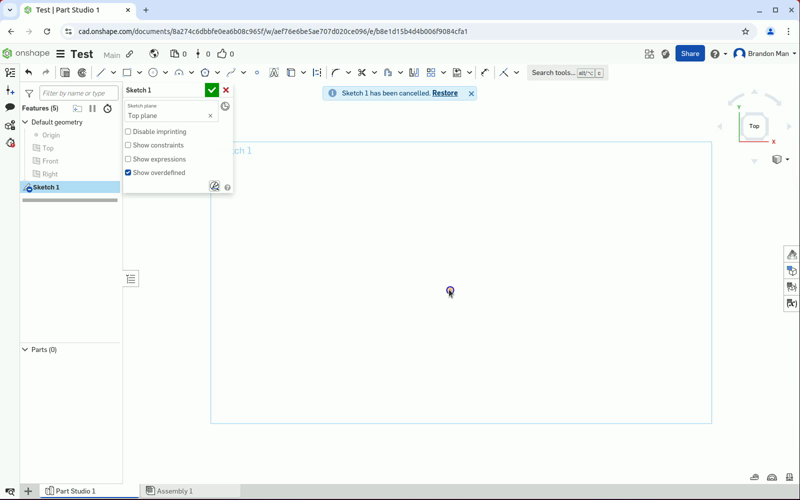
scroll(6)
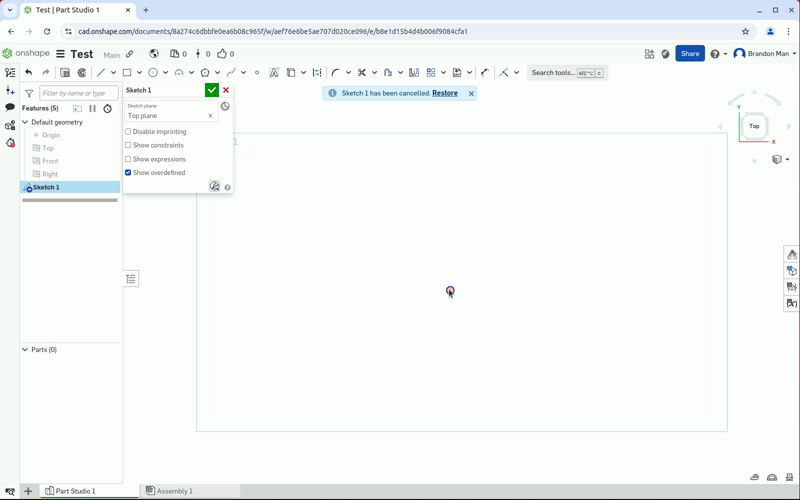
scroll(6)
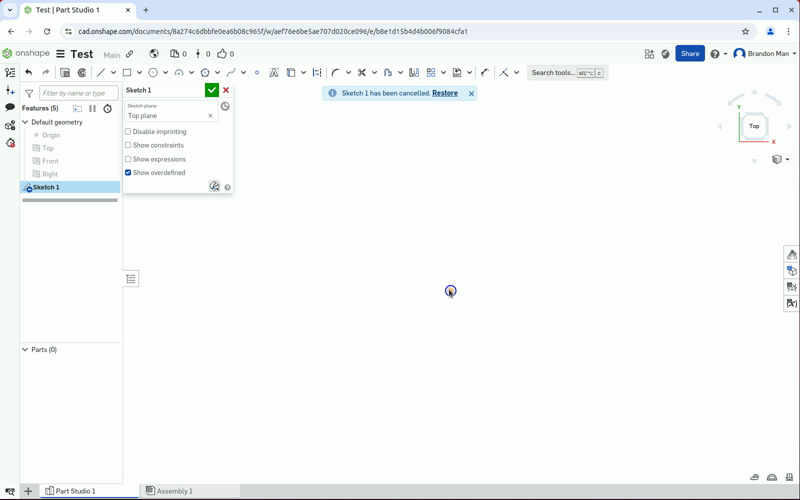
scroll(6)
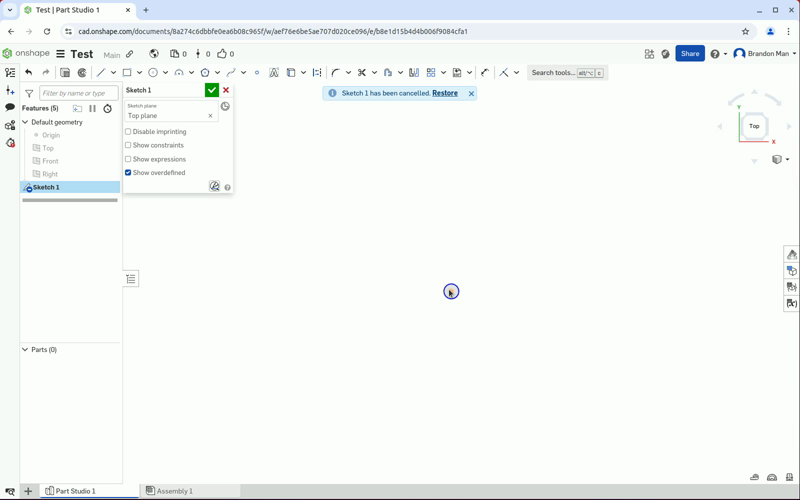
scroll(6)
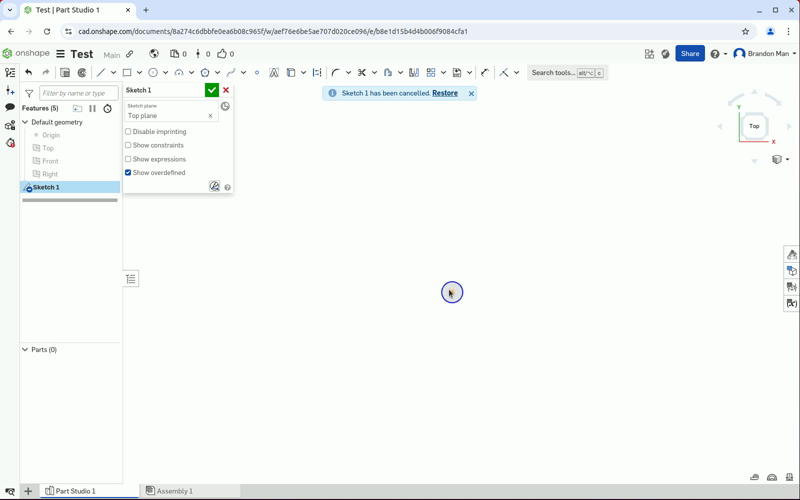
scroll(6)
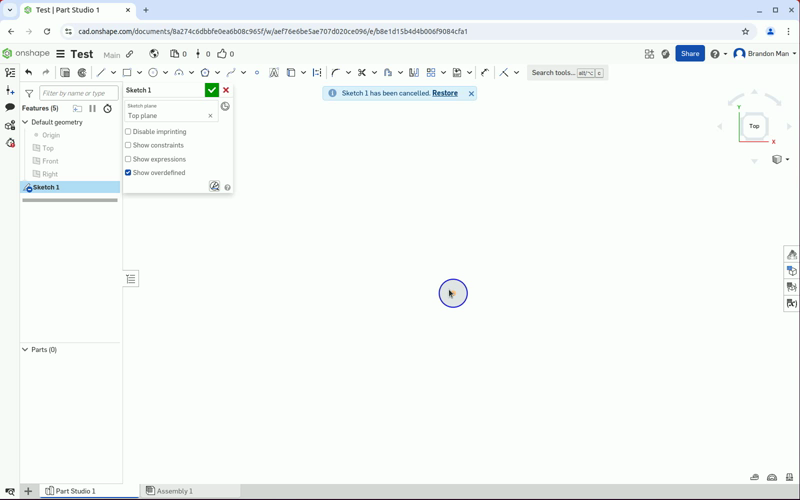
scroll(6)
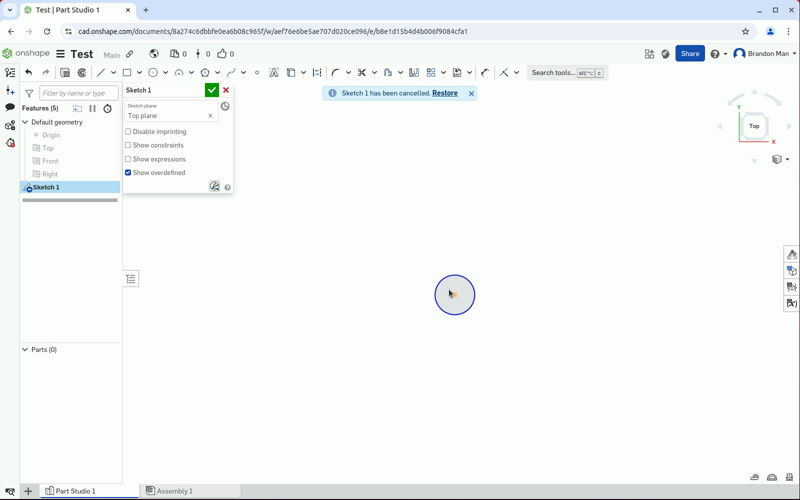
scroll(6)
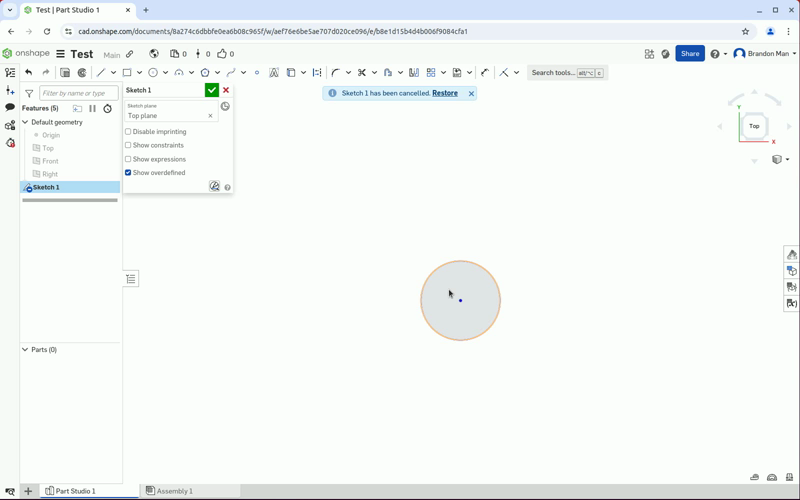
click(449, 289)
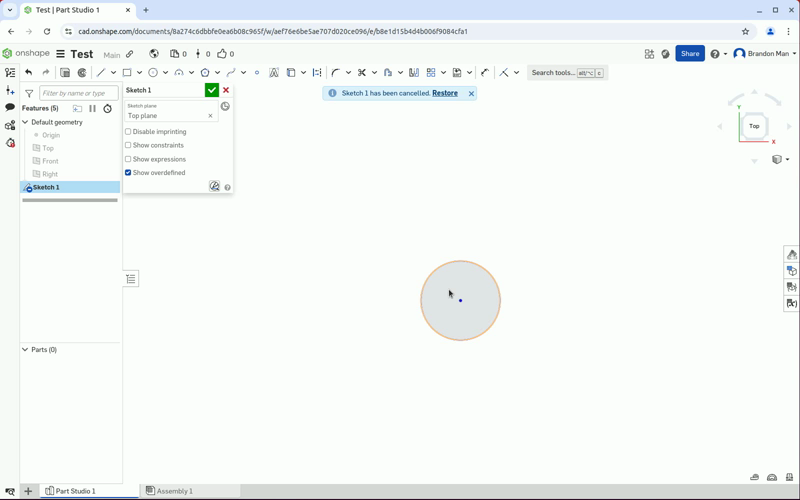
scroll(-6)
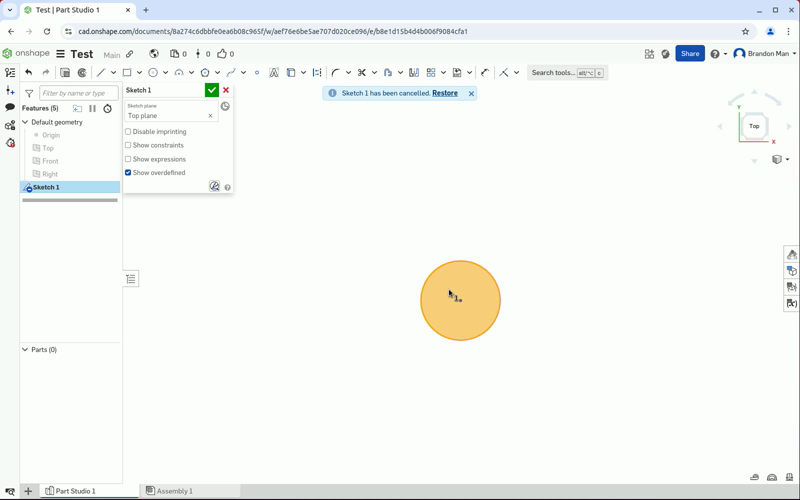
scroll(-6)
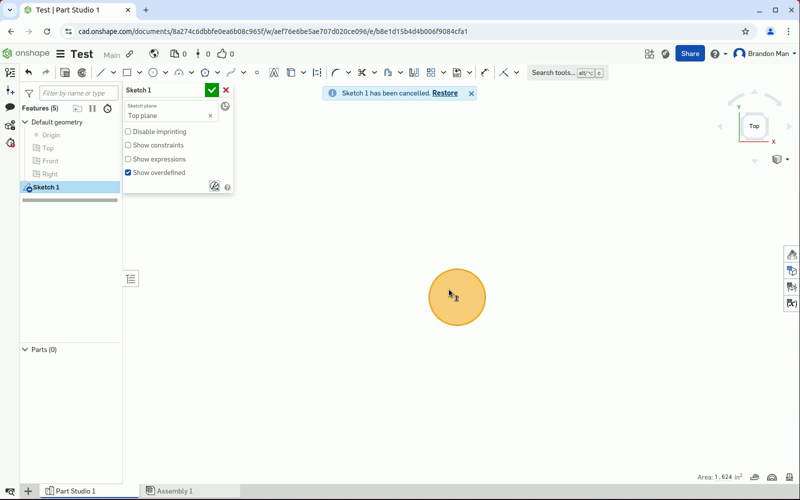
scroll(-6)
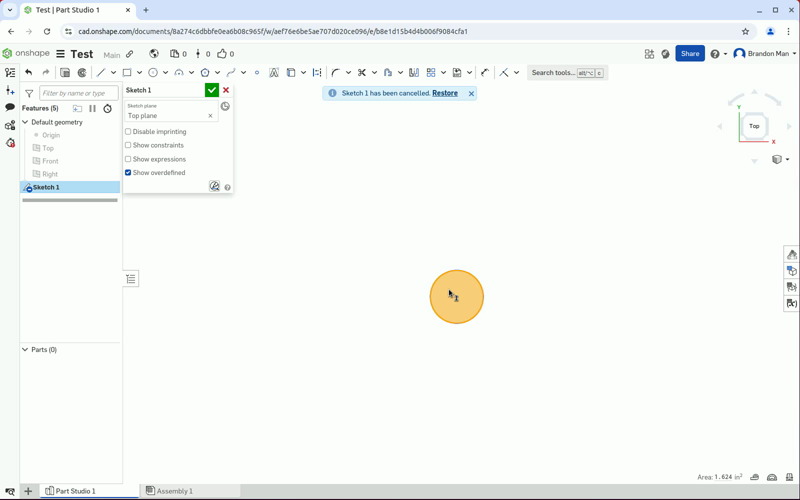
scroll(-6)
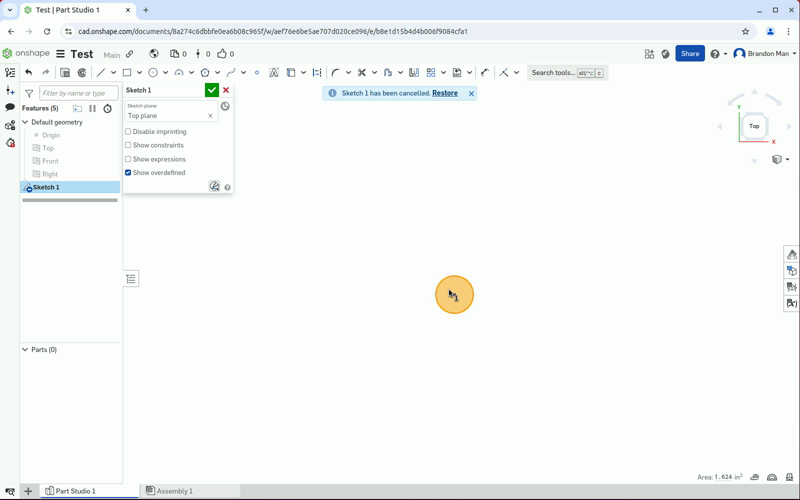
scroll(-6)
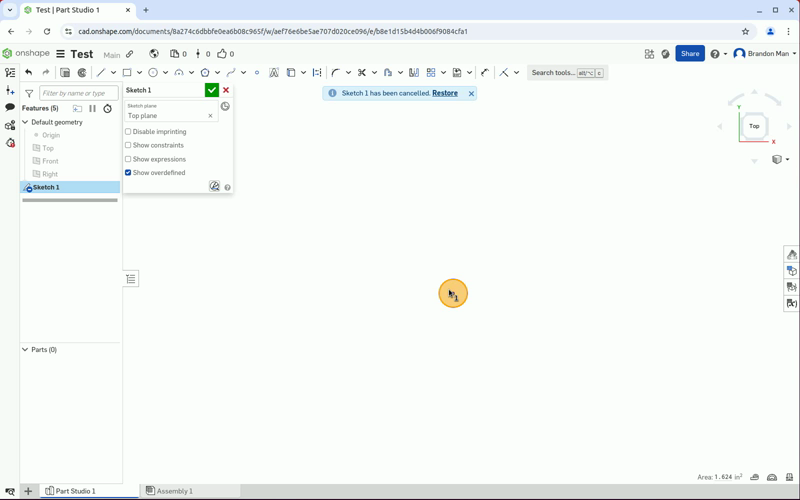
scroll(-6)
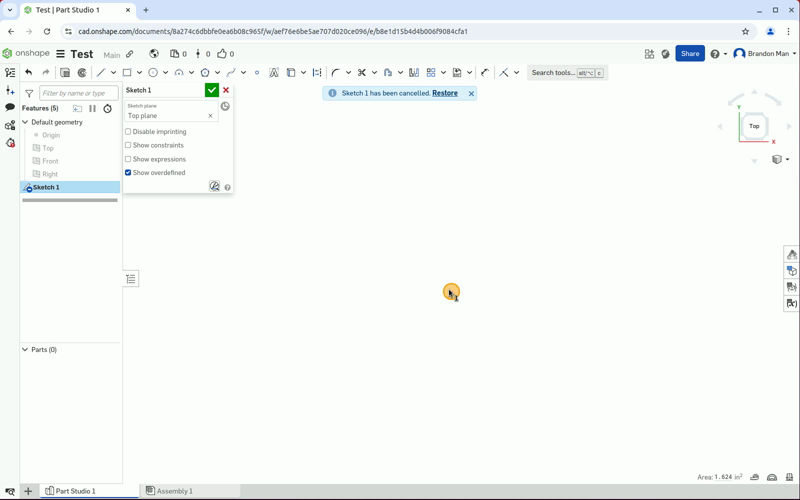
scroll(-6)
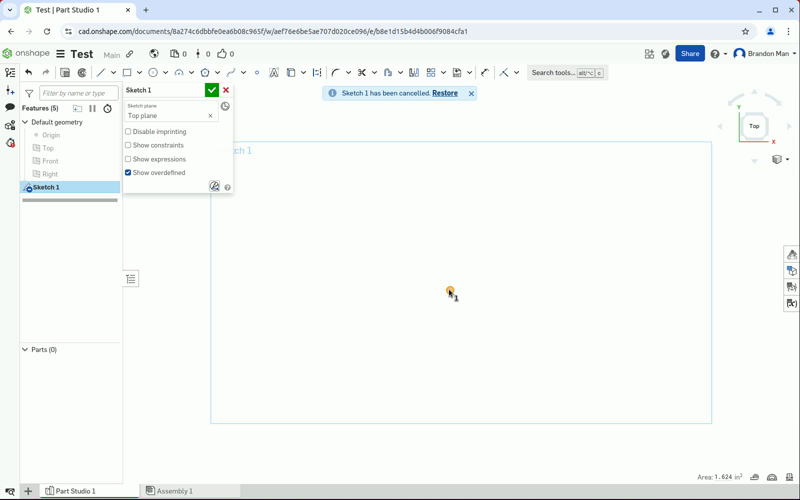
mouse_move(73, 352)
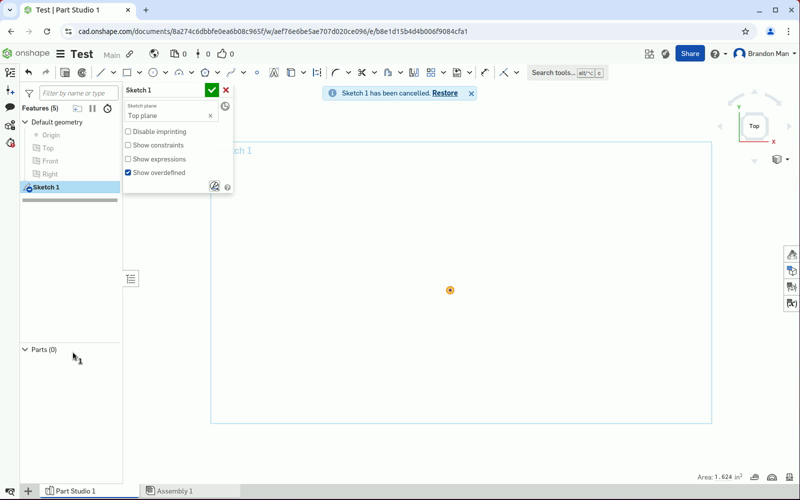
key(shift+y)
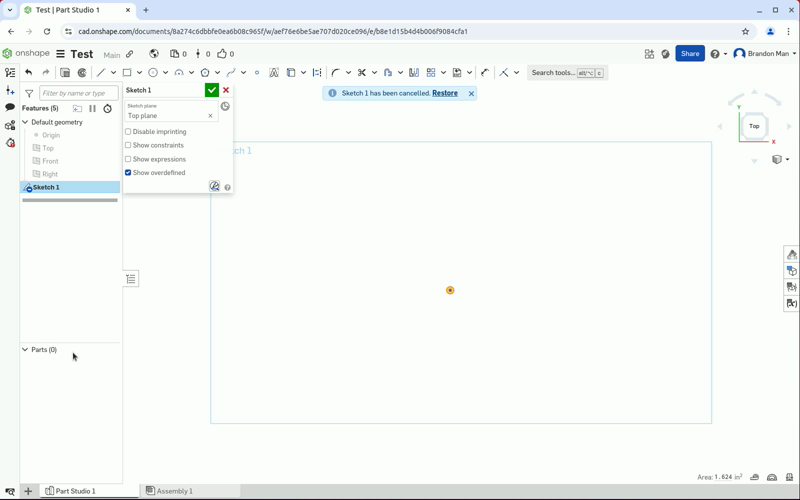
key(shift+e)
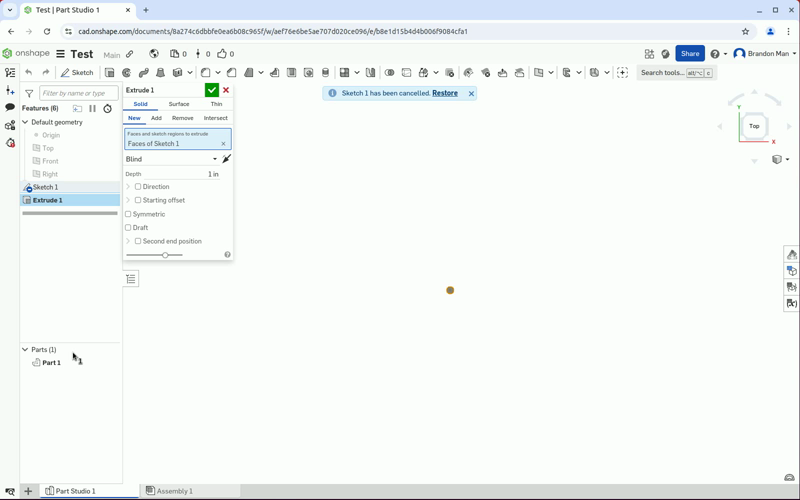
mouse_move(143, 106)
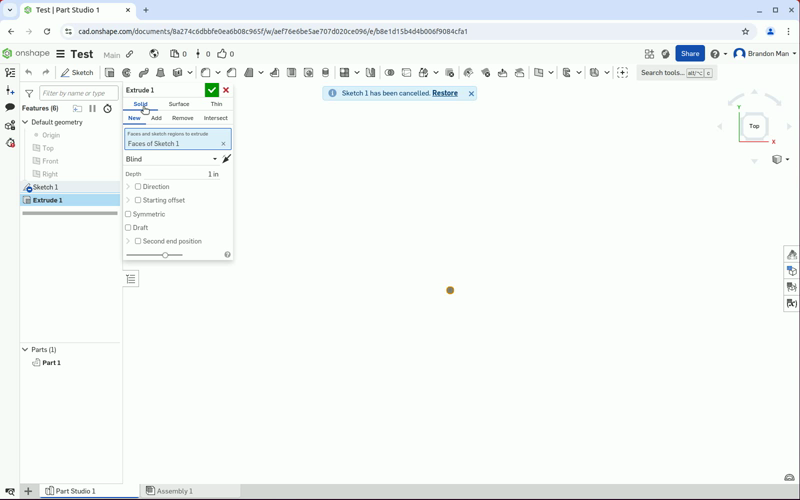
click(143, 106)
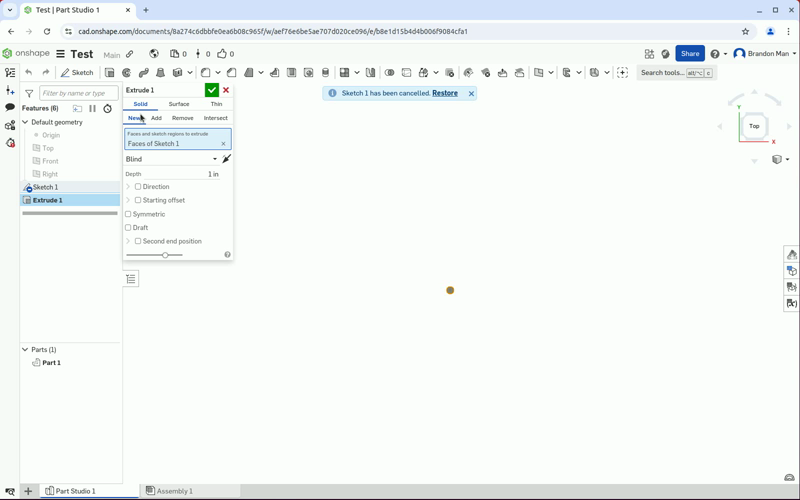
mouse_move(137, 120)
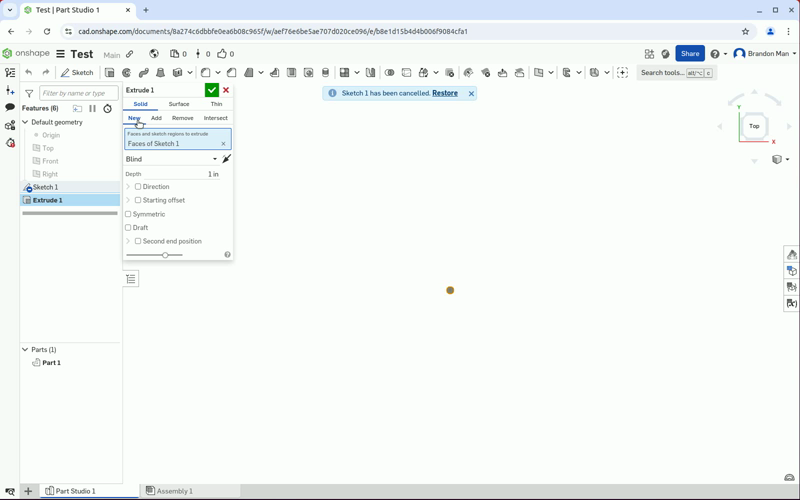
click(137, 120)
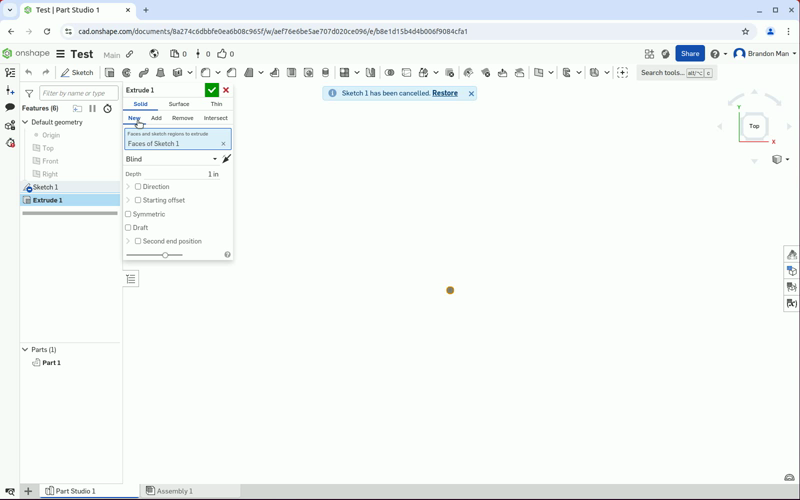
key(tab, 4)
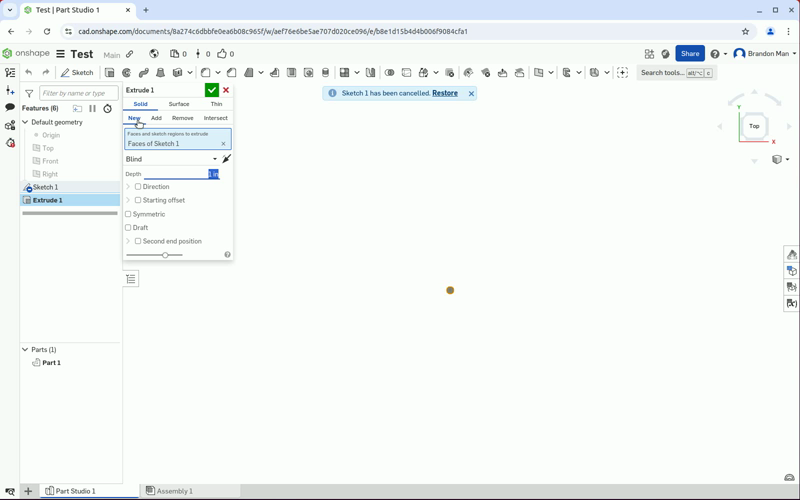
text(10.11)
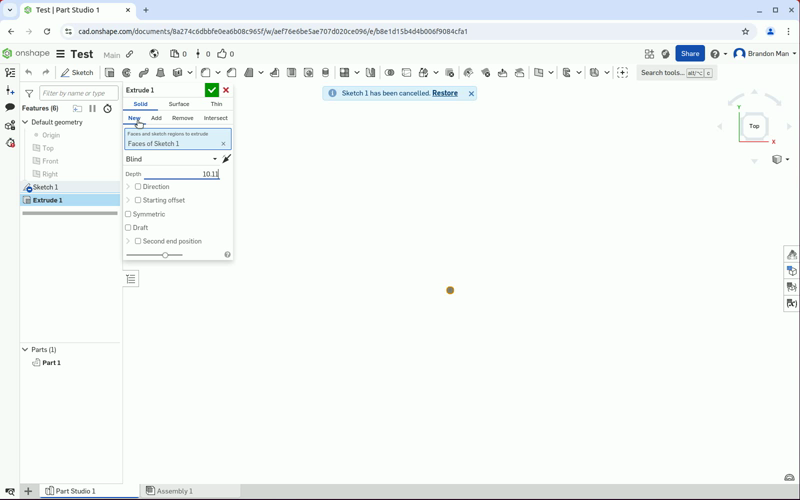
key(enter)
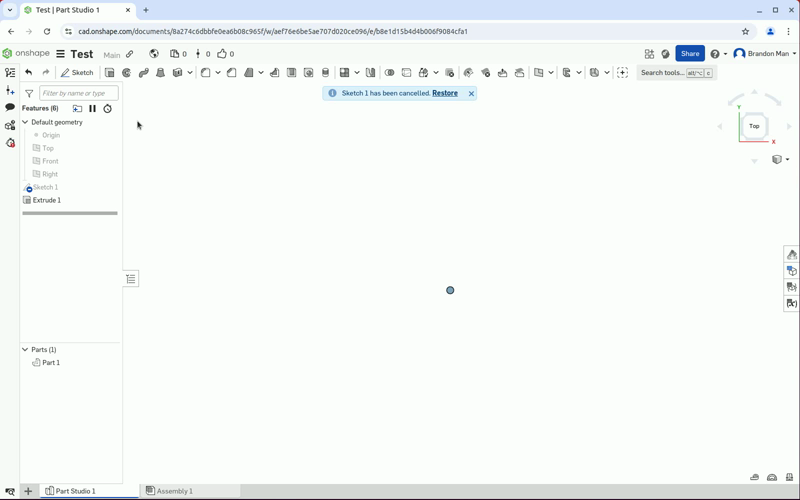
key(shift+h)
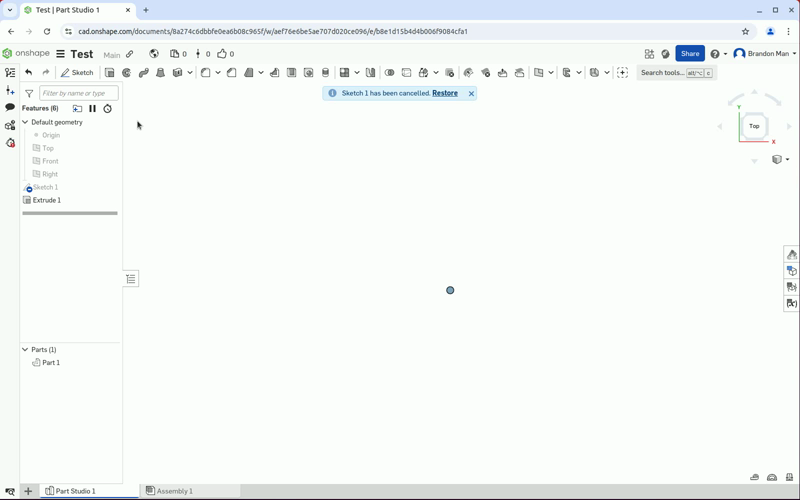
key(shift+h)
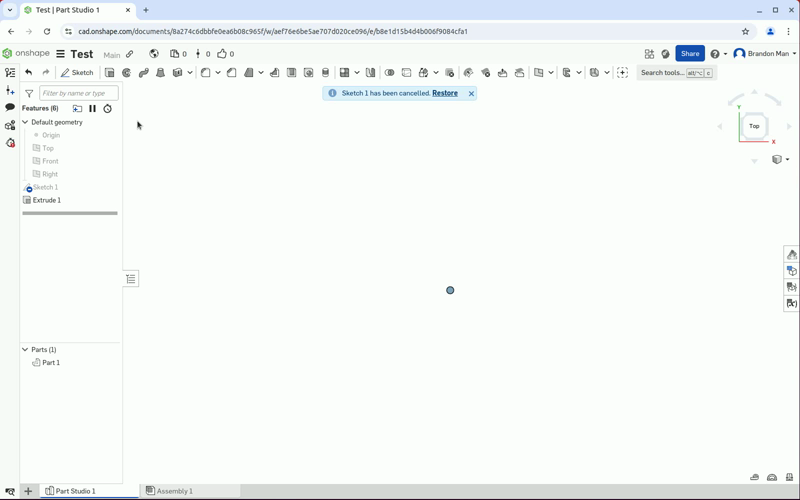
mouse_move(73, 189)
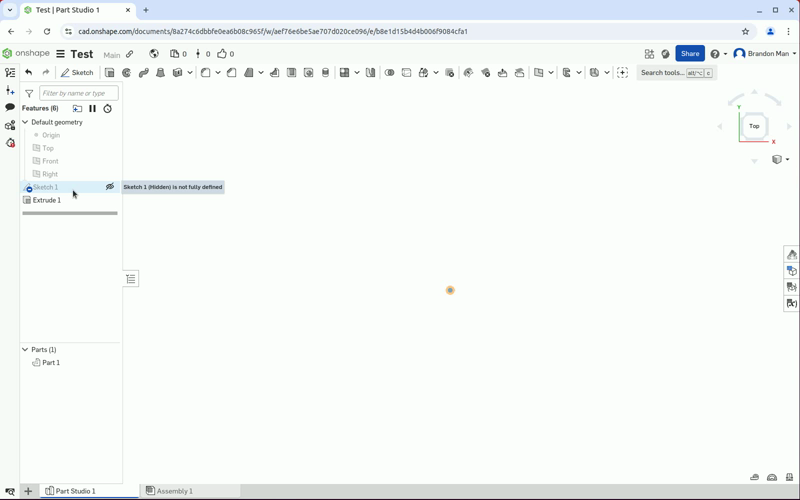
click(73, 189)
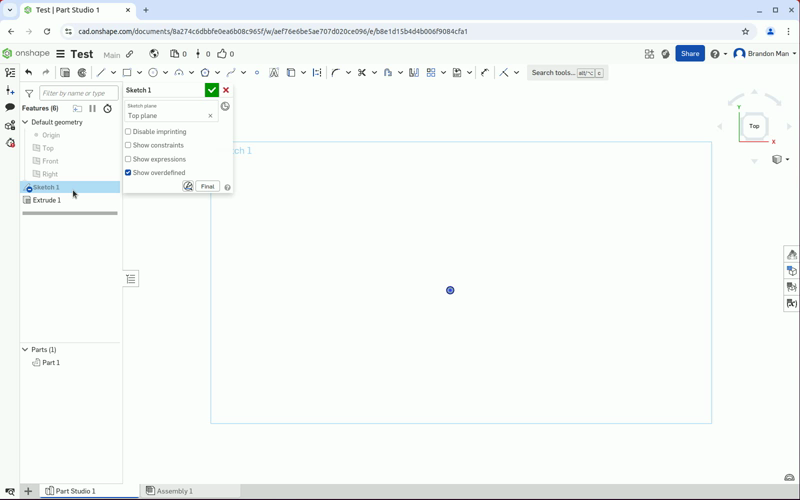
mouse_move(229, 92)
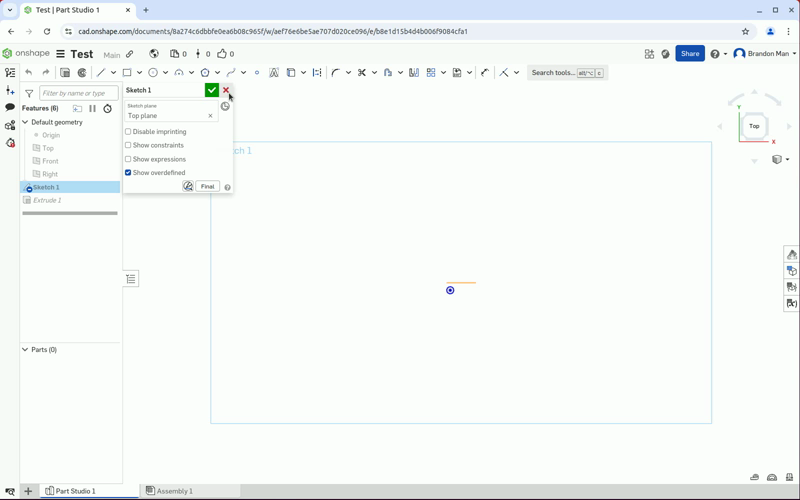
click(229, 92)
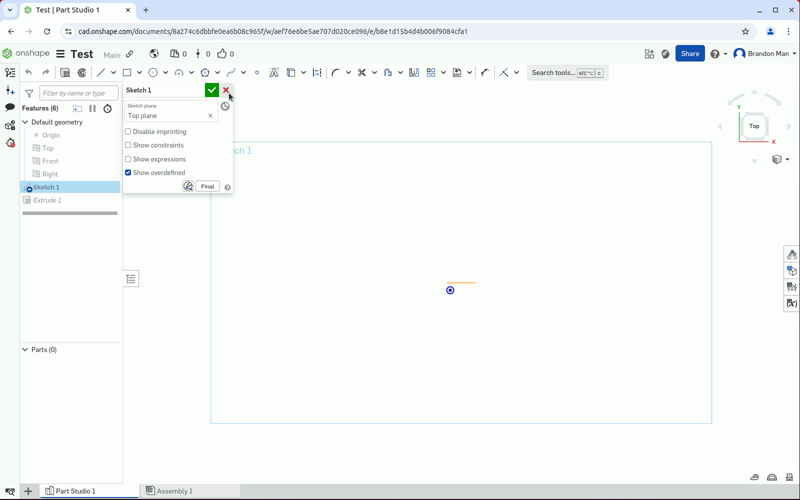
key(shift+s)
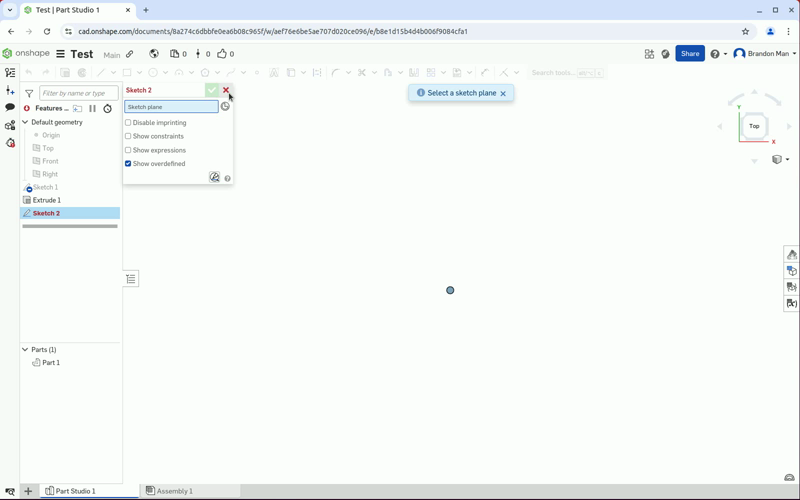
mouse_move(73, 150)
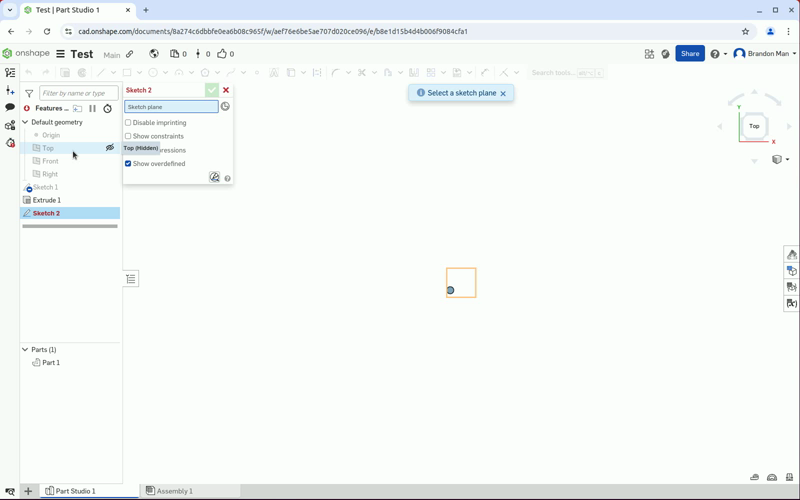
click(73, 150)
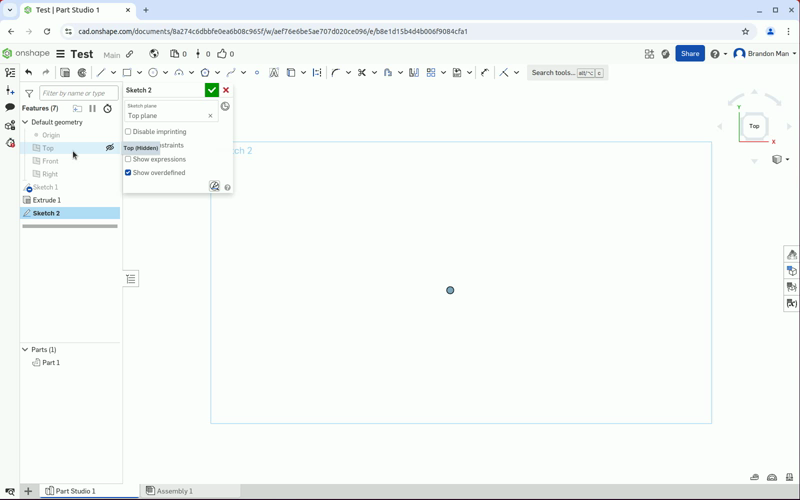
mouse_move(73, 352)
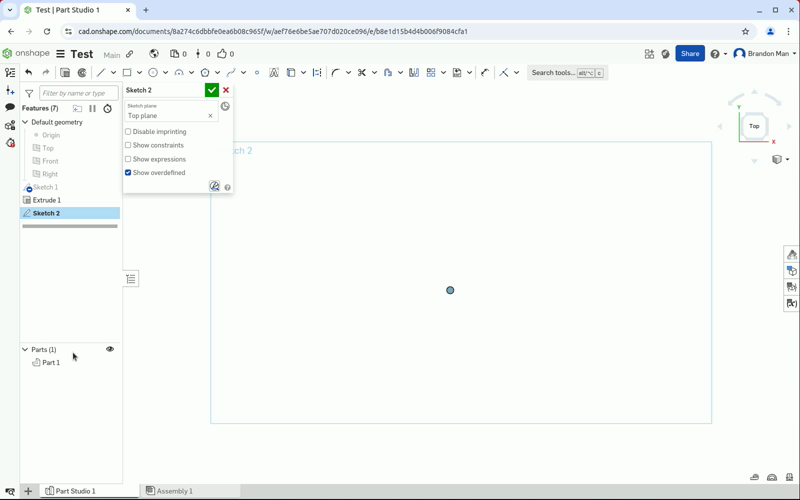
key(y)
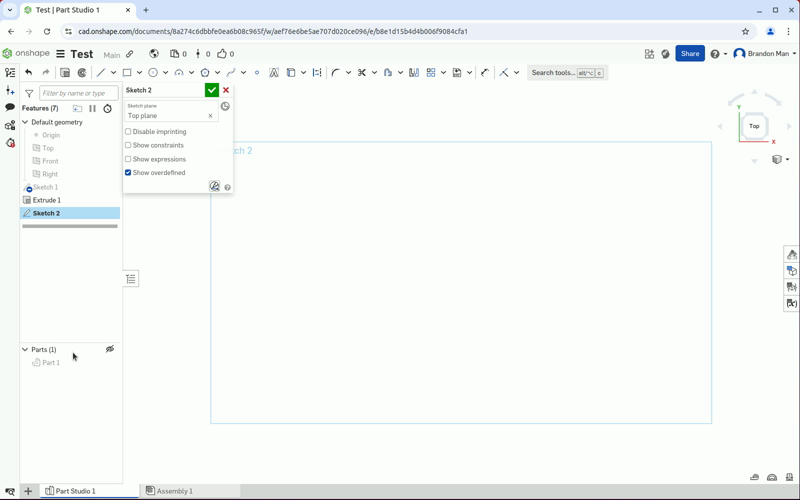
key(c)
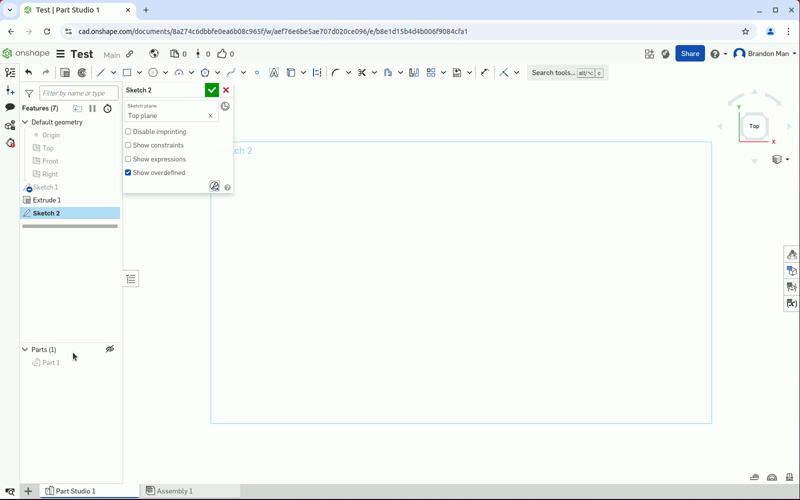
key_down(shift)
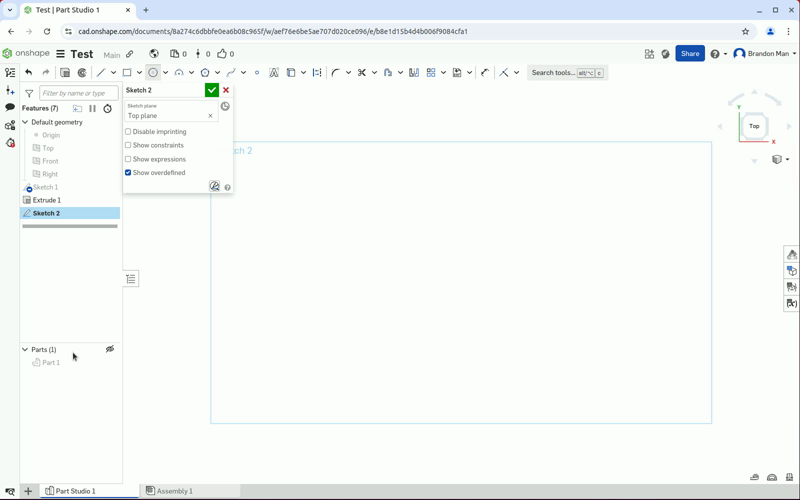
mouse_move(461, 282)
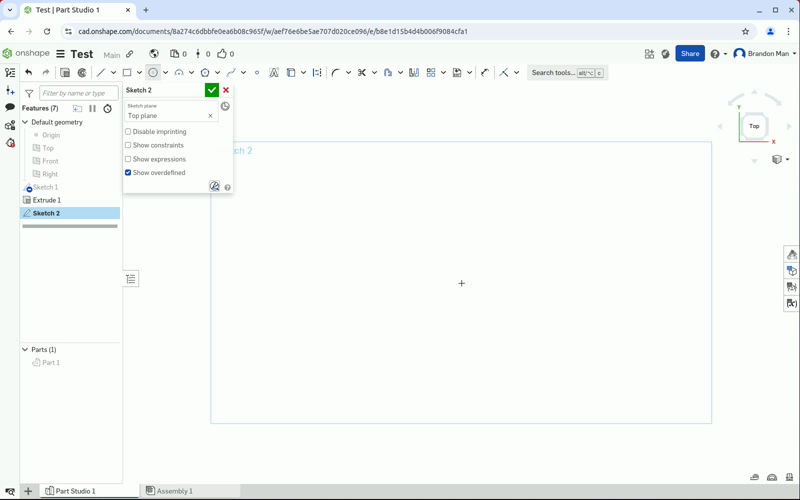
click(461, 282)
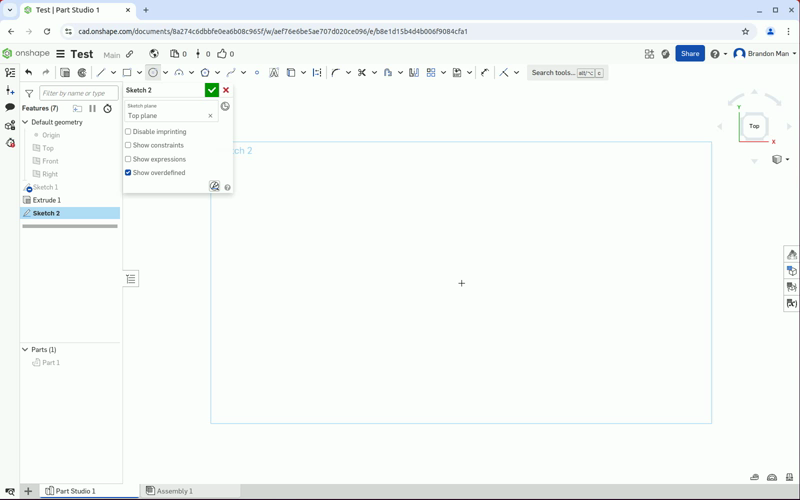
key_up(shift)
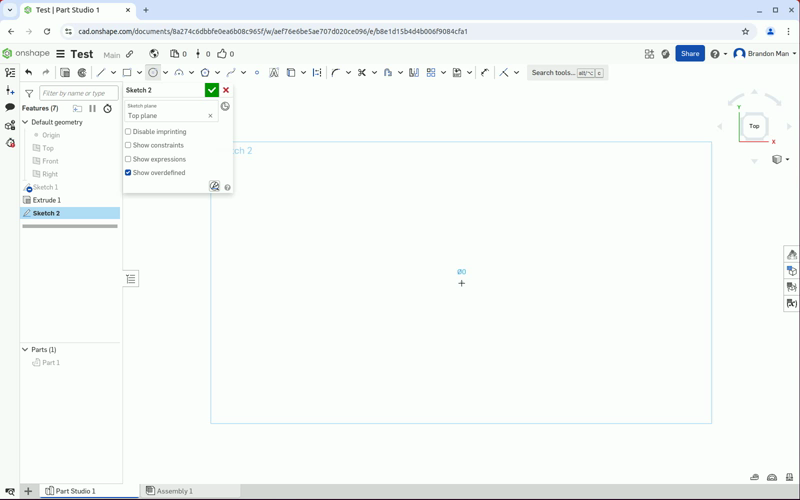
mouse_move(465, 282)
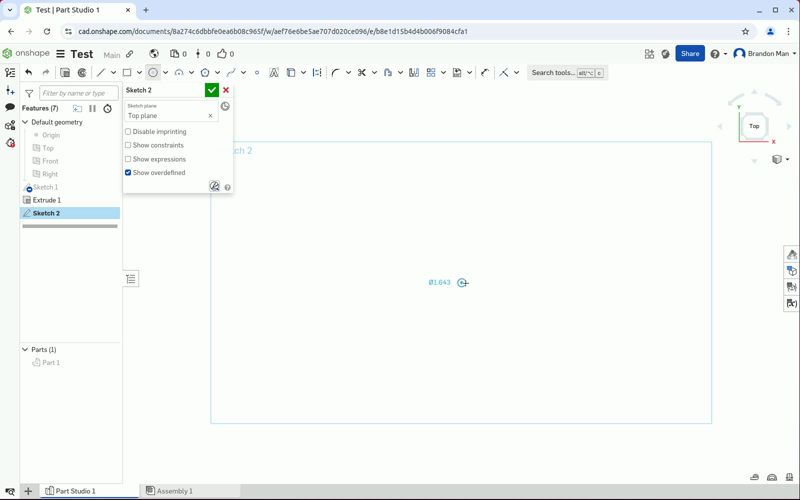
click(465, 282)
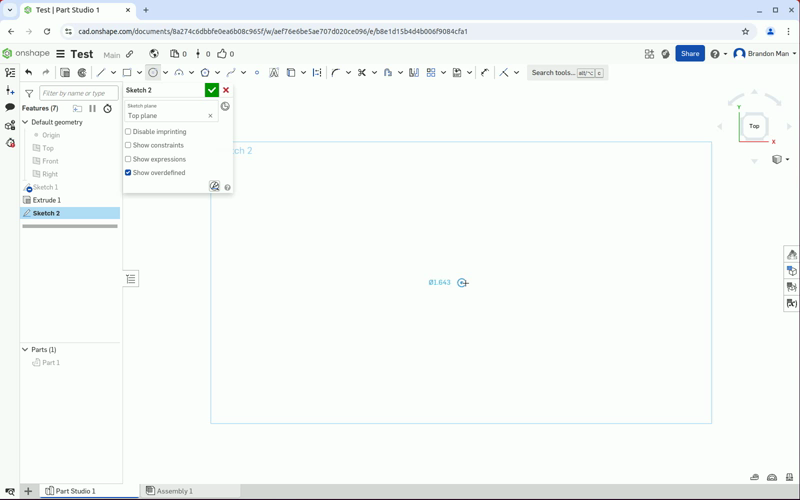
key(esc)
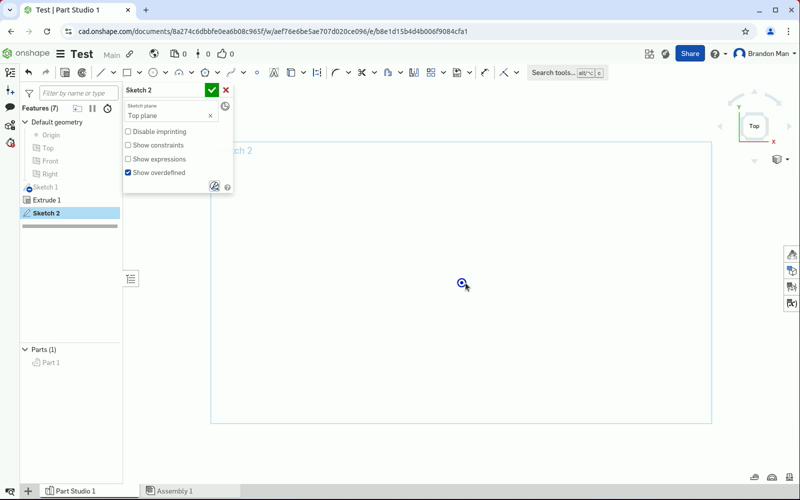
mouse_move(461, 281)
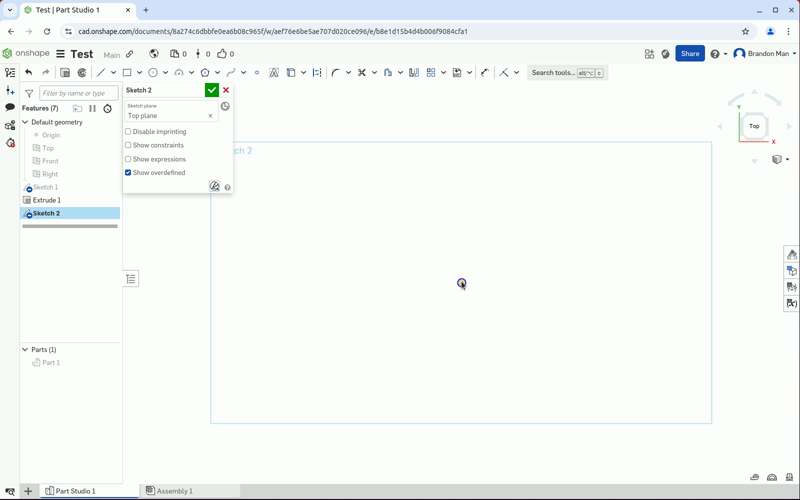
scroll(6)
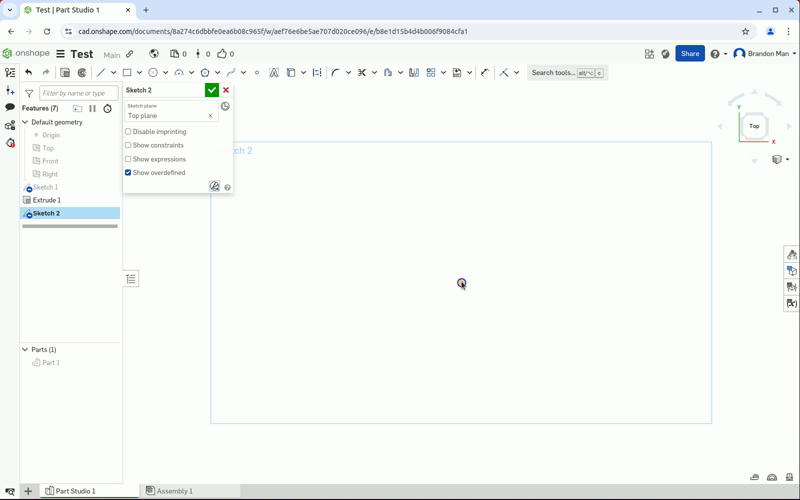
scroll(6)
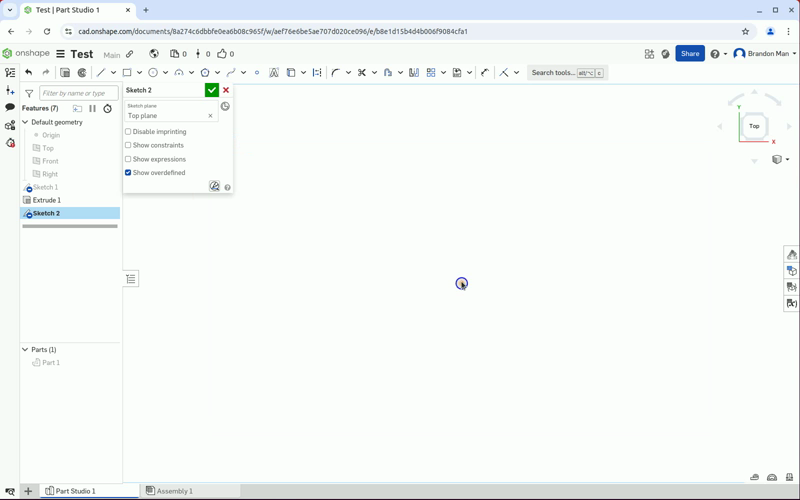
scroll(6)
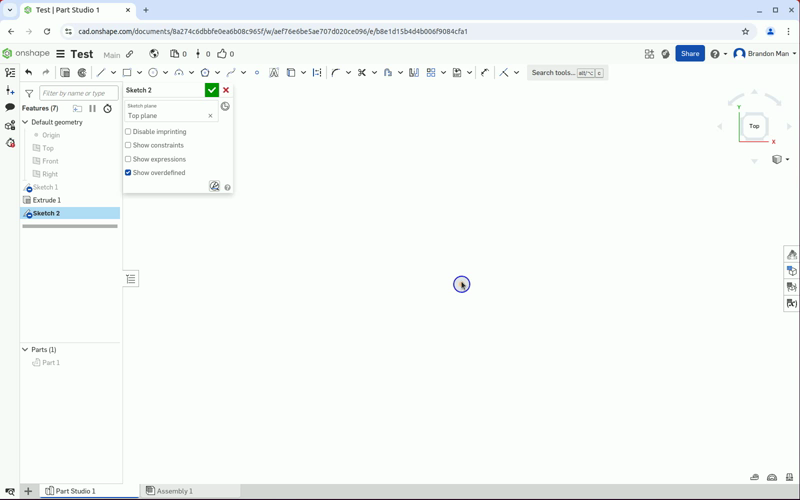
scroll(6)
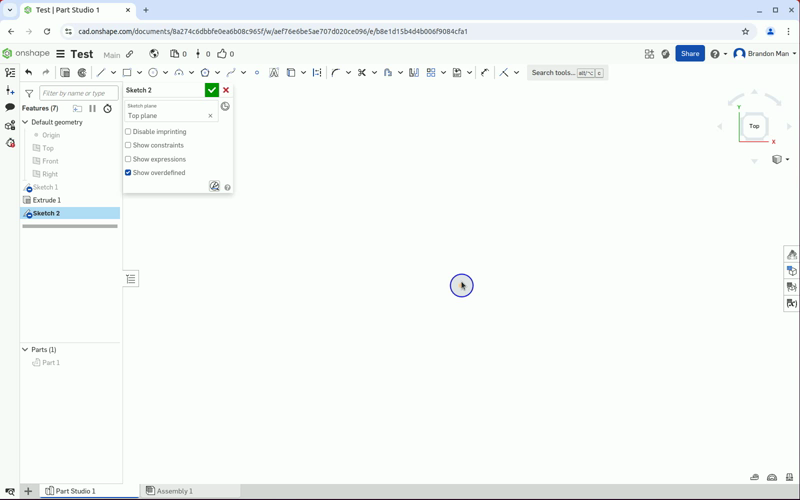
scroll(6)
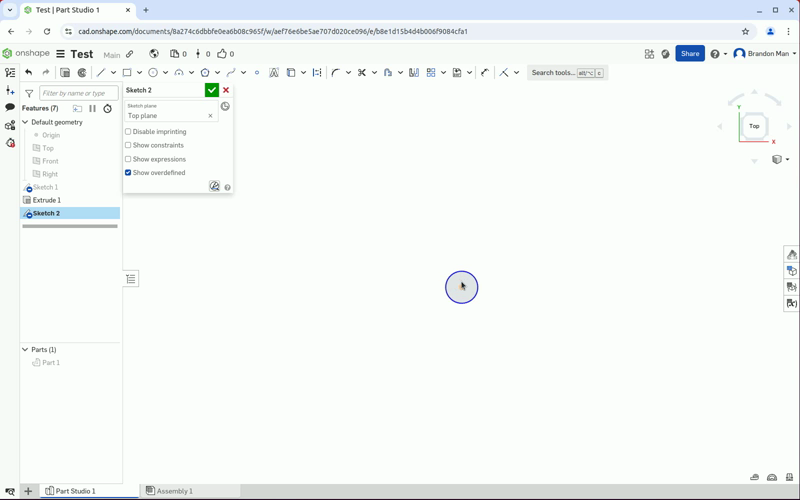
scroll(6)
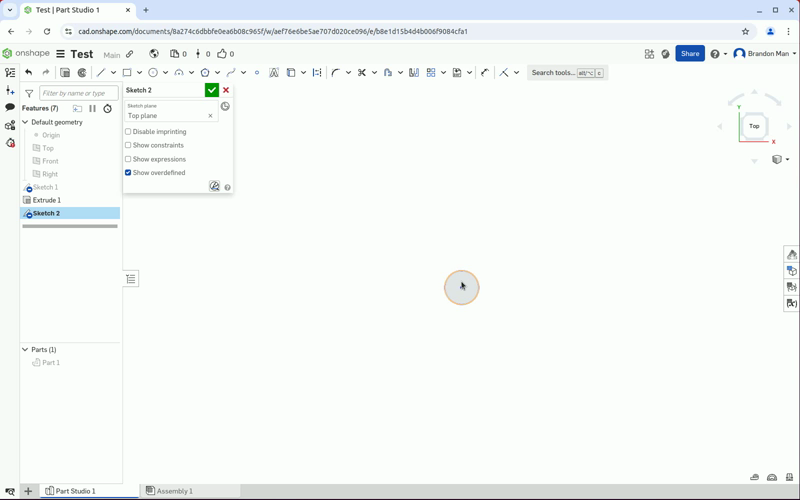
scroll(6)
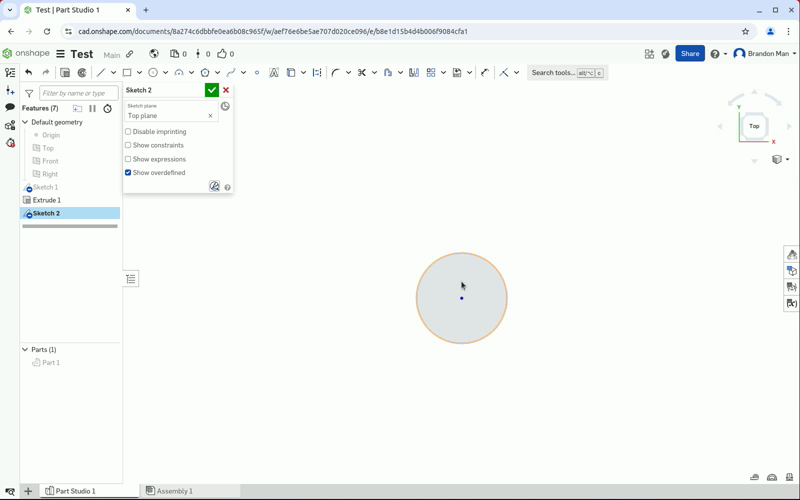
click(461, 281)
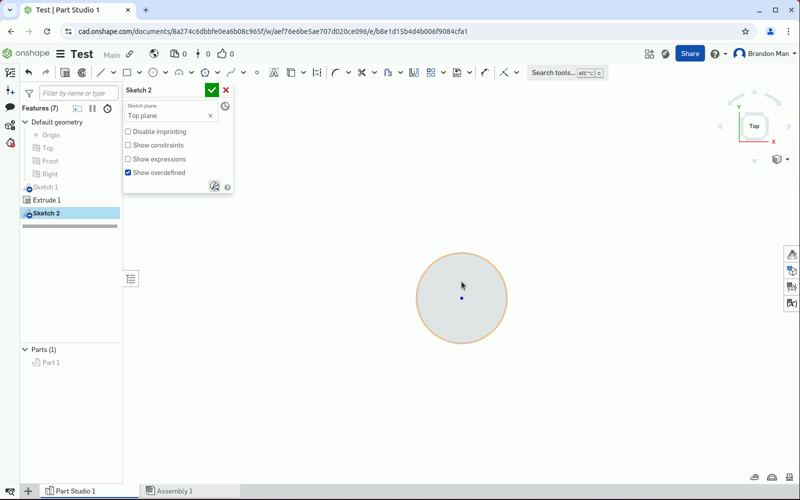
scroll(-6)
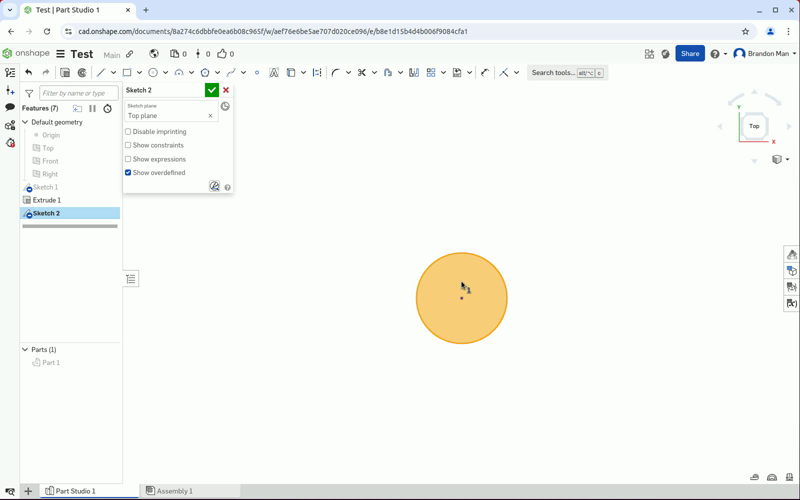
scroll(-6)
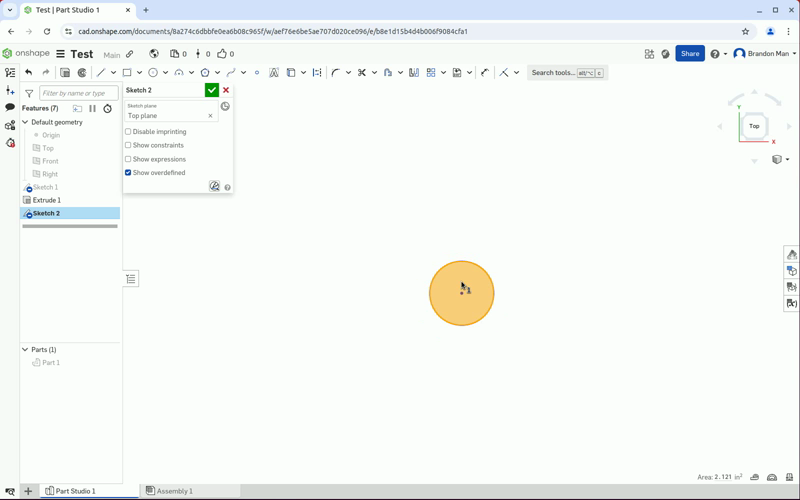
scroll(-6)
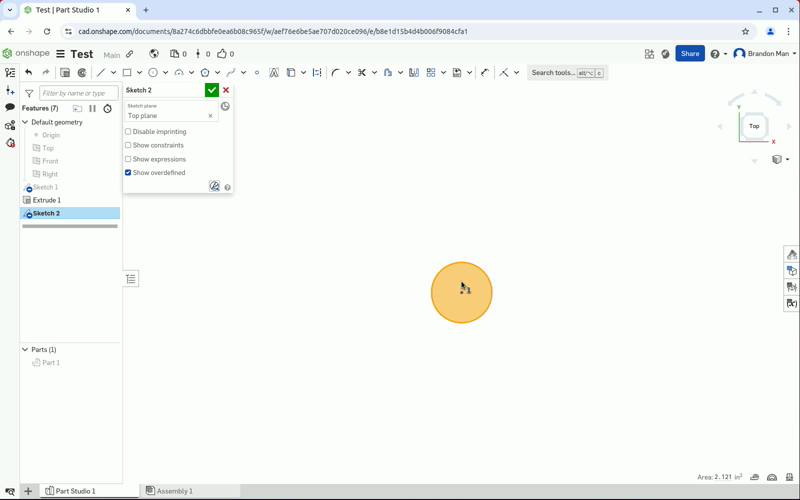
scroll(-6)
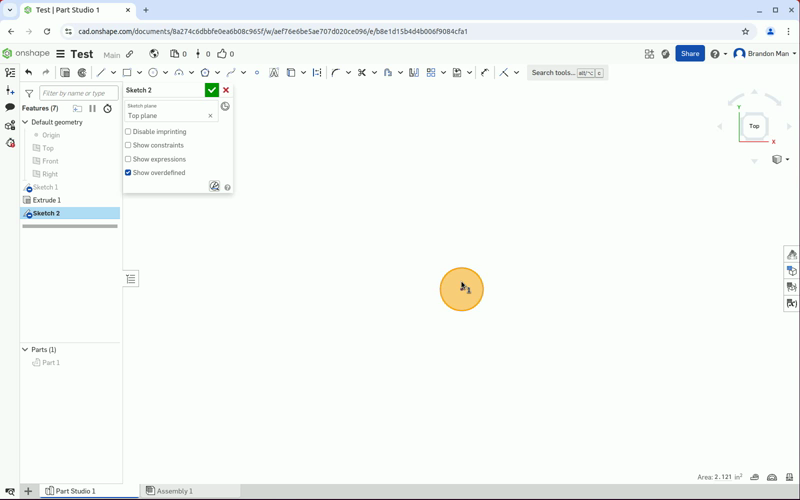
scroll(-6)
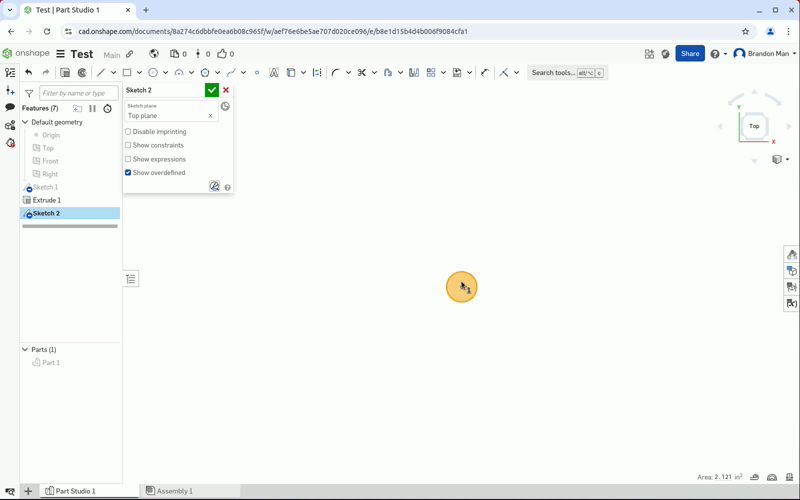
scroll(-6)
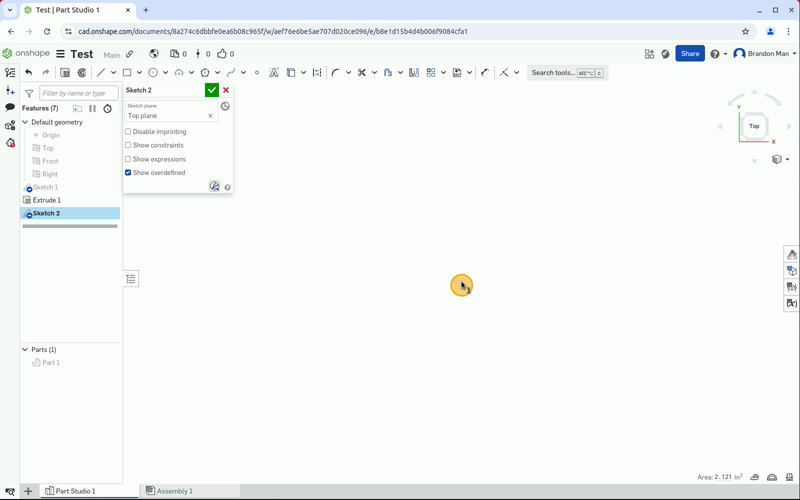
scroll(-6)
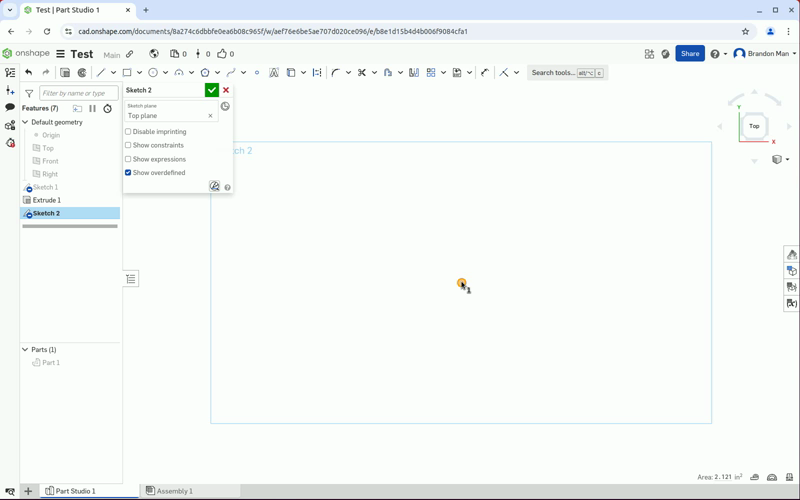
mouse_move(73, 352)
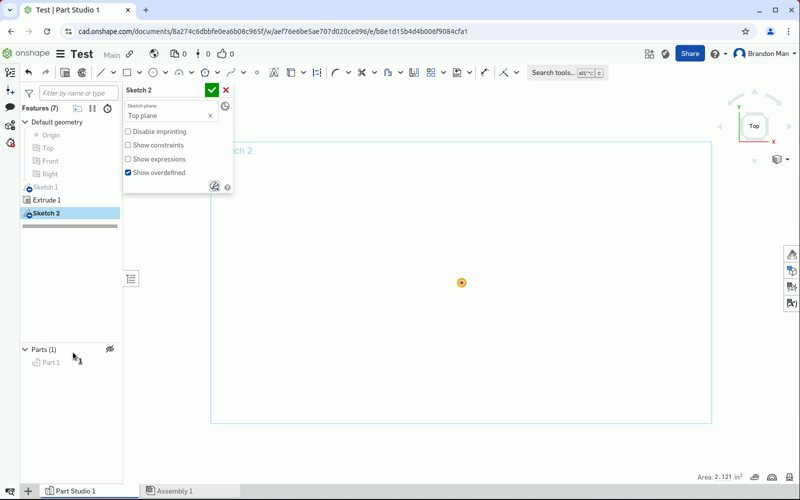
key(shift+y)
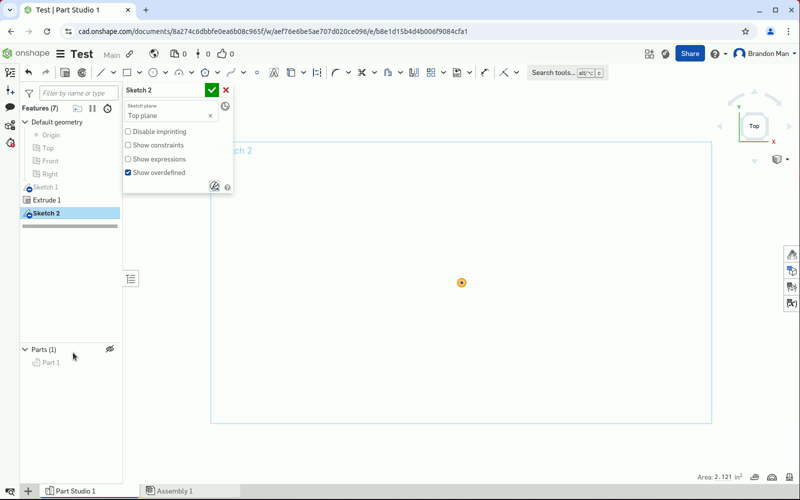
key(shift+e)
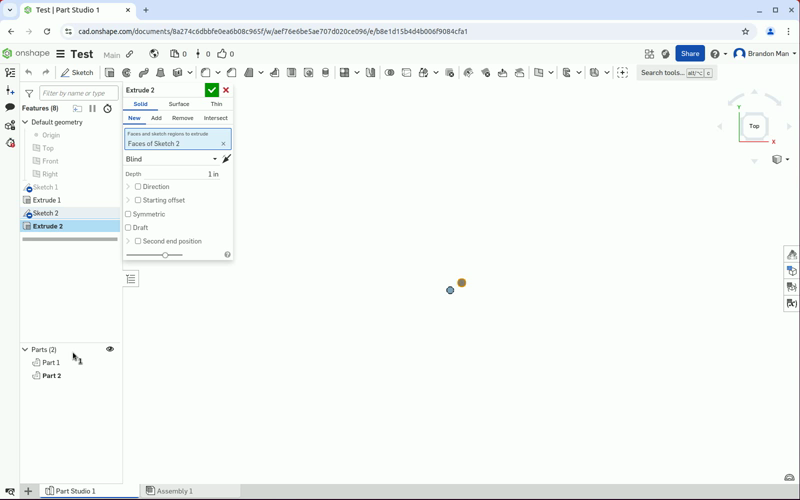
mouse_move(143, 106)
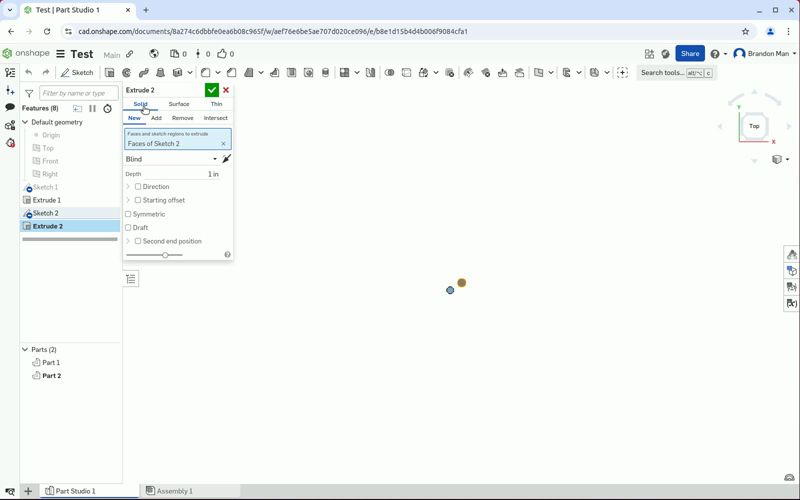
click(143, 106)
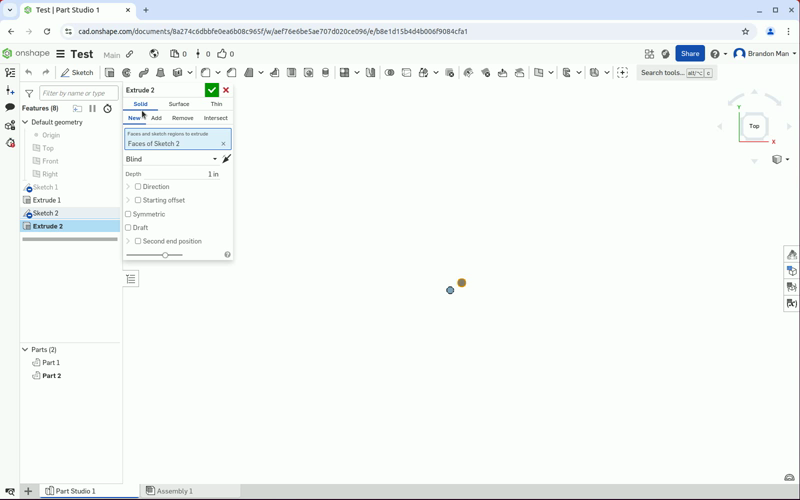
mouse_move(137, 120)
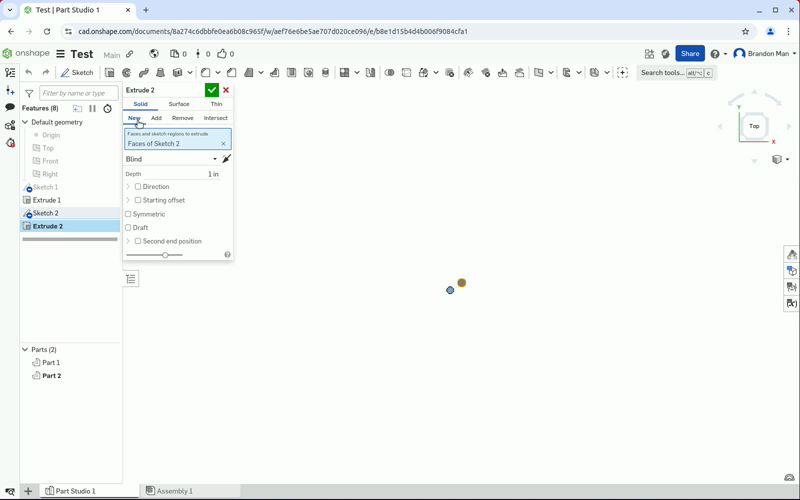
click(137, 120)
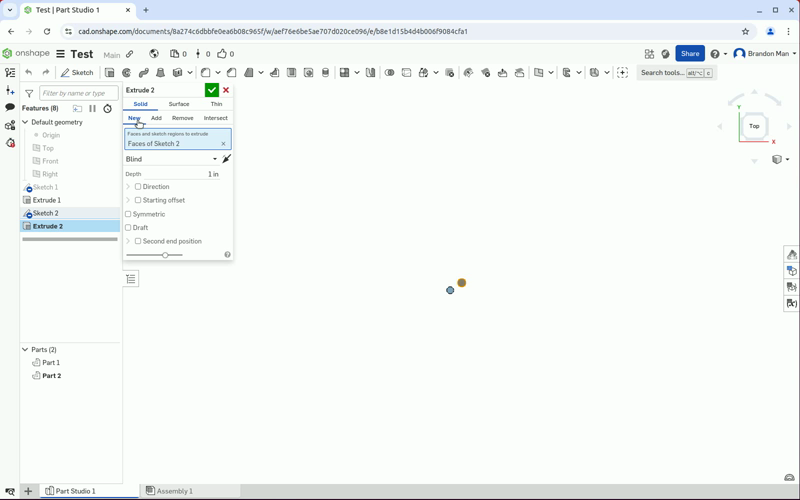
key(tab, 4)
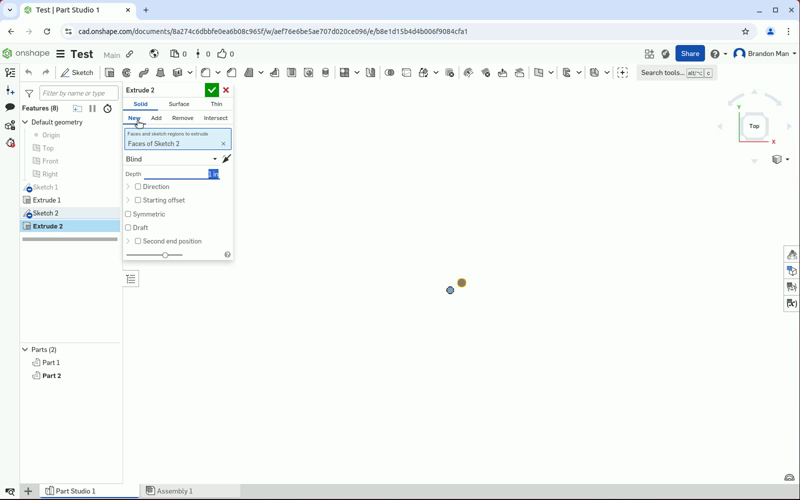
text(10.11)
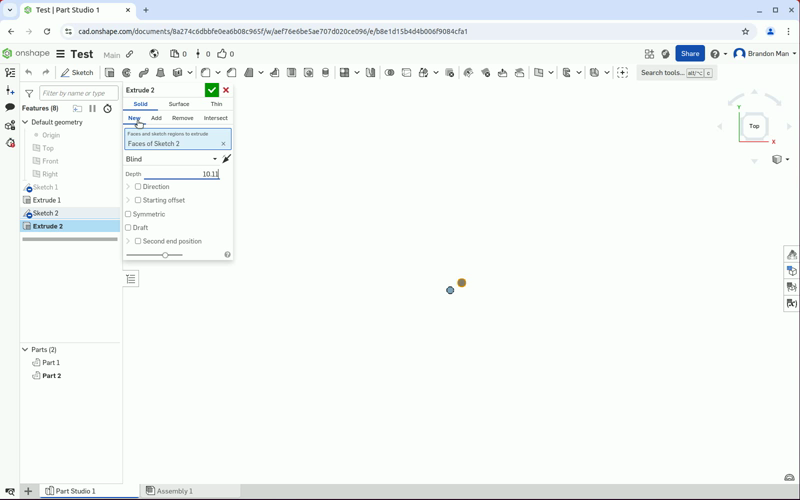
key(enter)
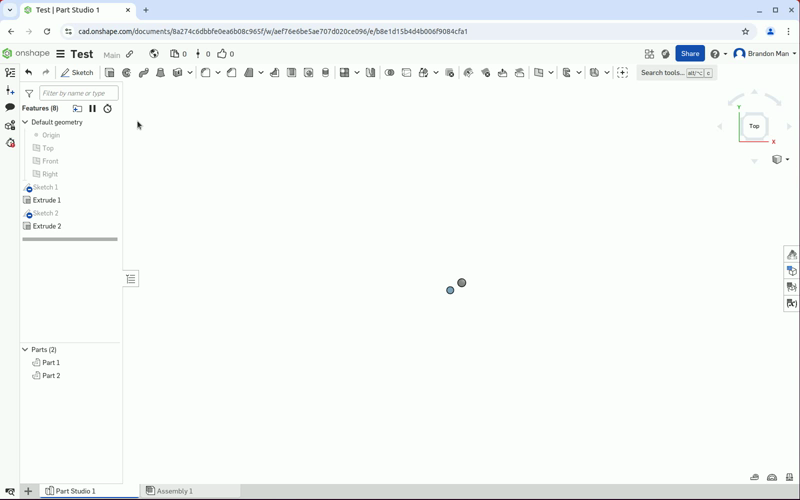
key(shift+h)
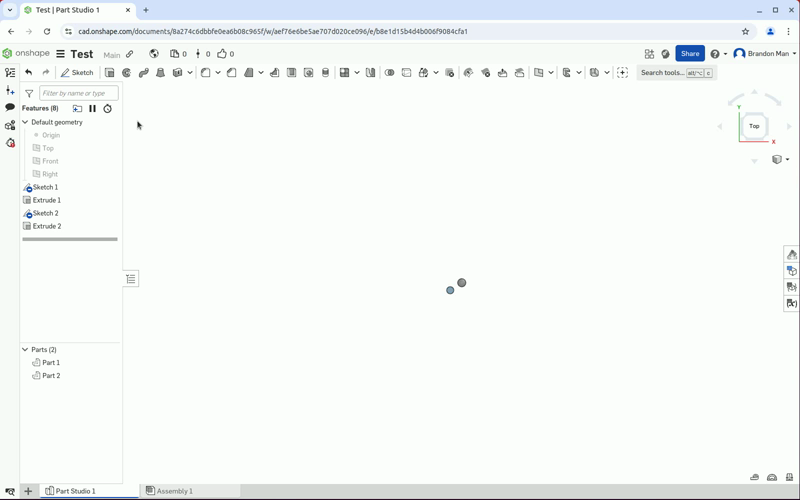
key(shift+h)
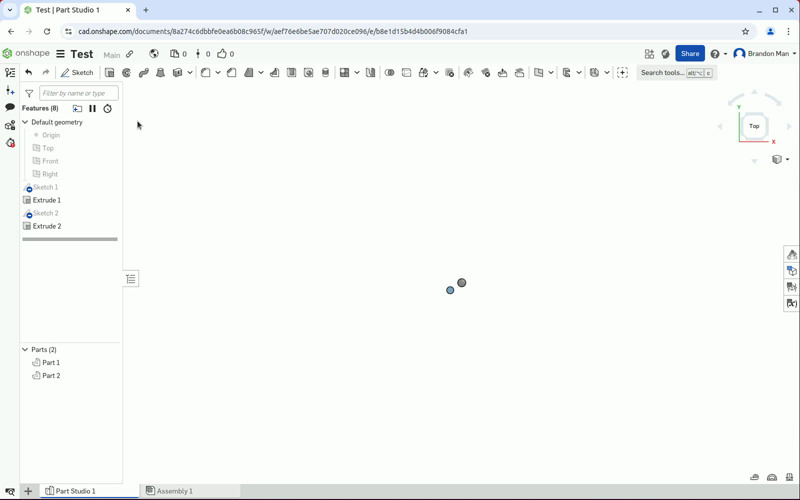
mouse_move(73, 189)
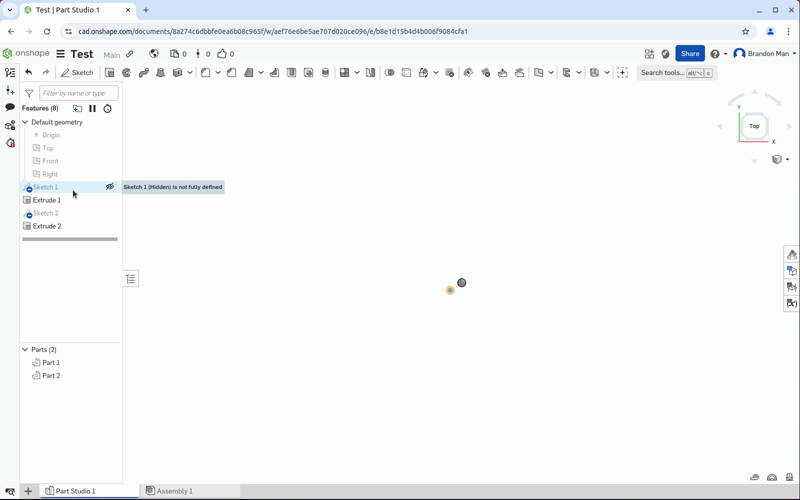
click(73, 189)
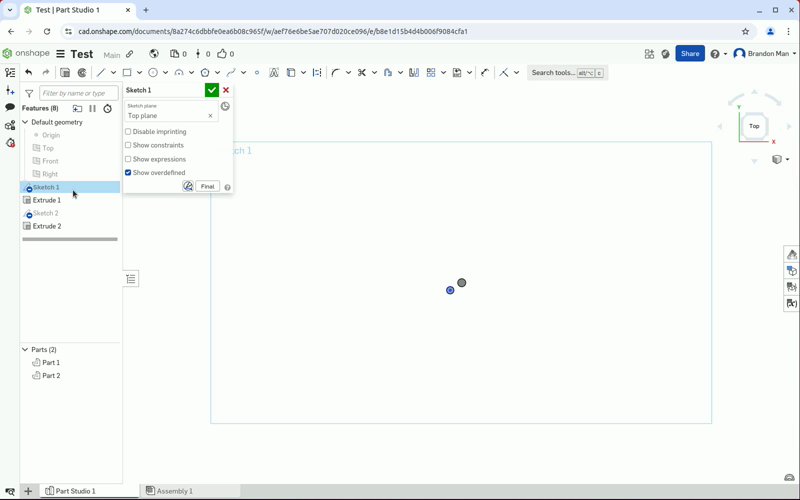
mouse_move(229, 92)
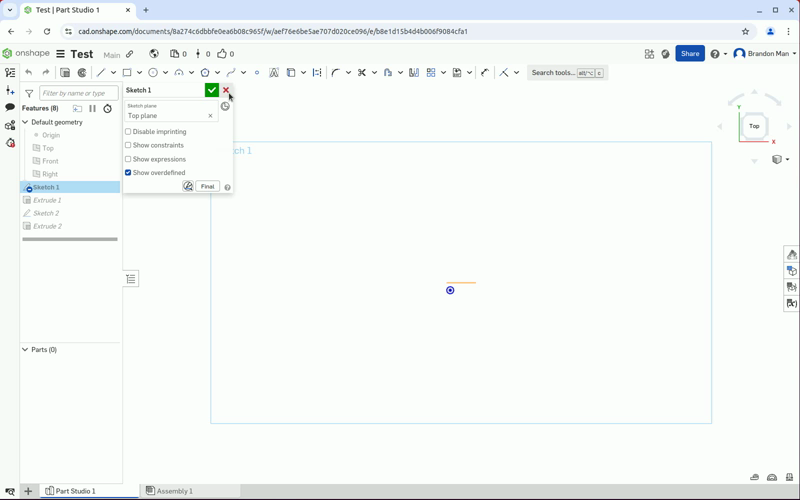
click(229, 92)
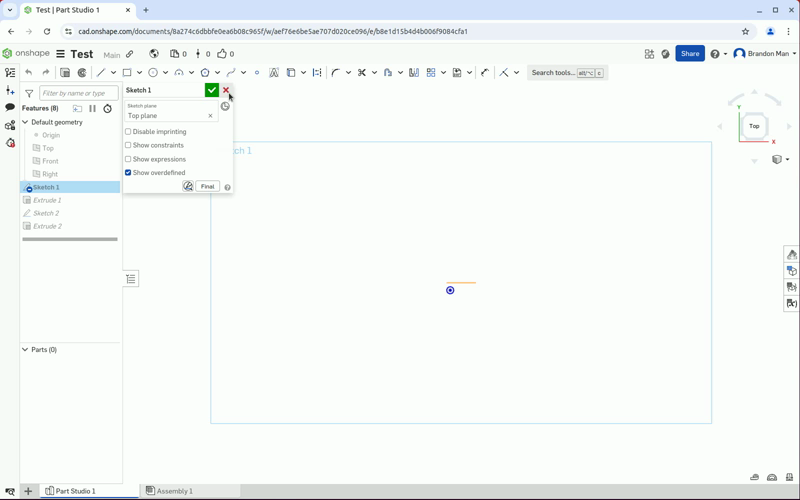
key(shift+s)
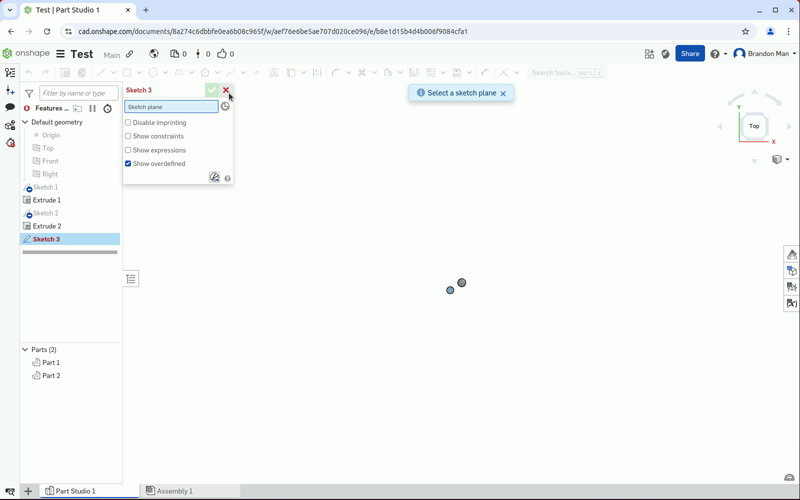
mouse_move(73, 150)
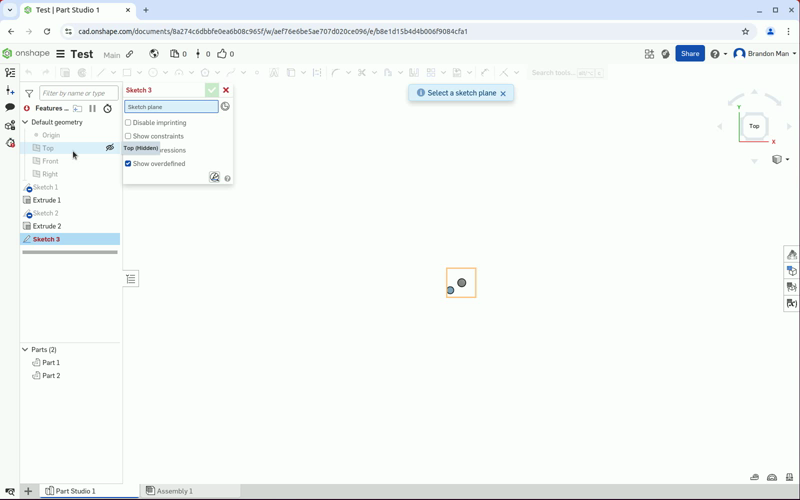
click(73, 150)
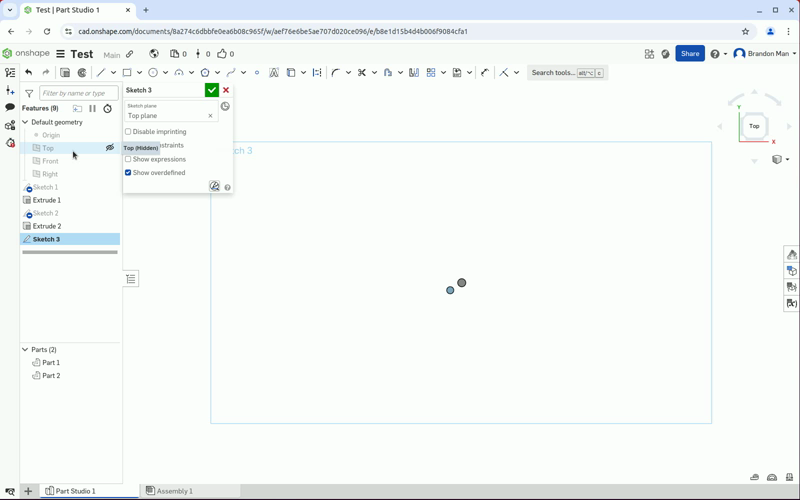
mouse_move(73, 352)
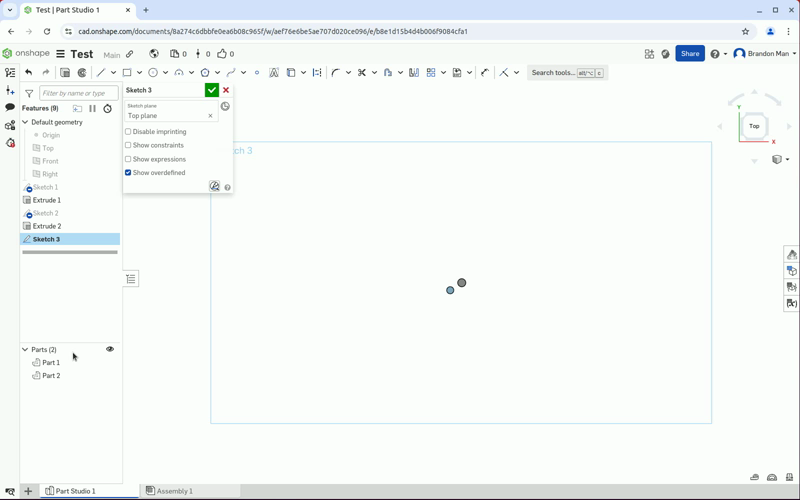
key(y)
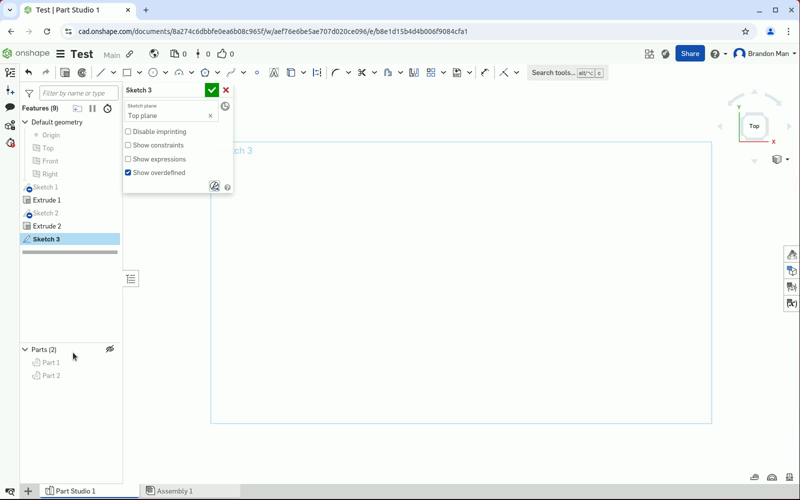
key(c)
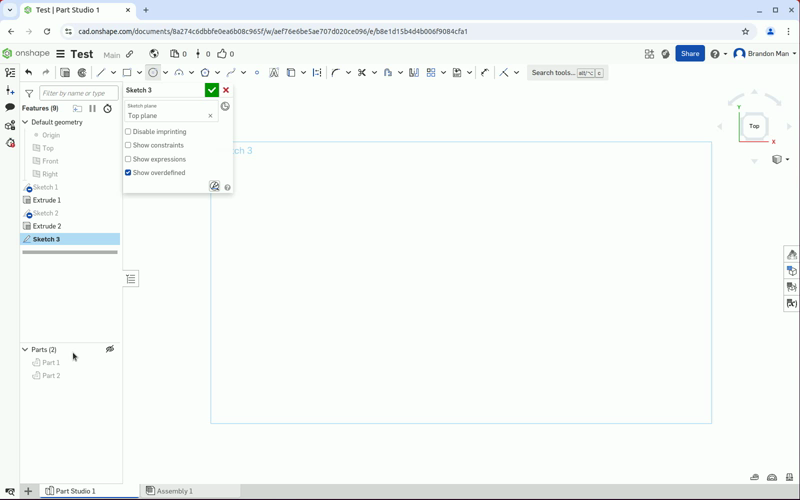
key_down(shift)
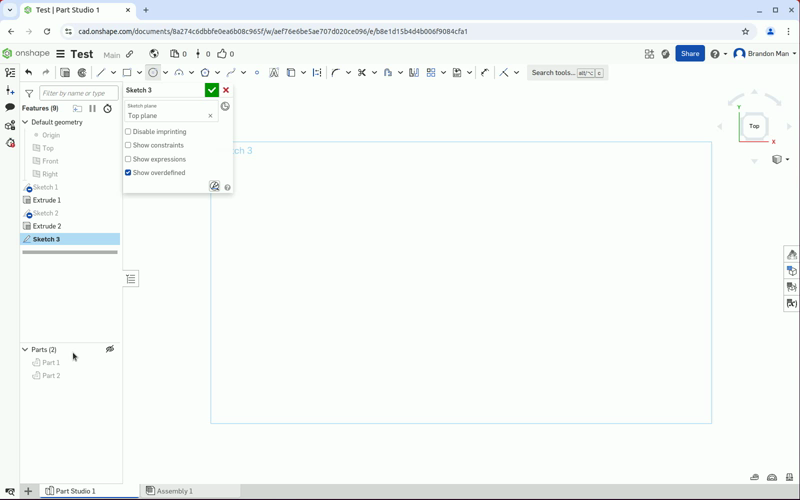
mouse_move(461, 268)
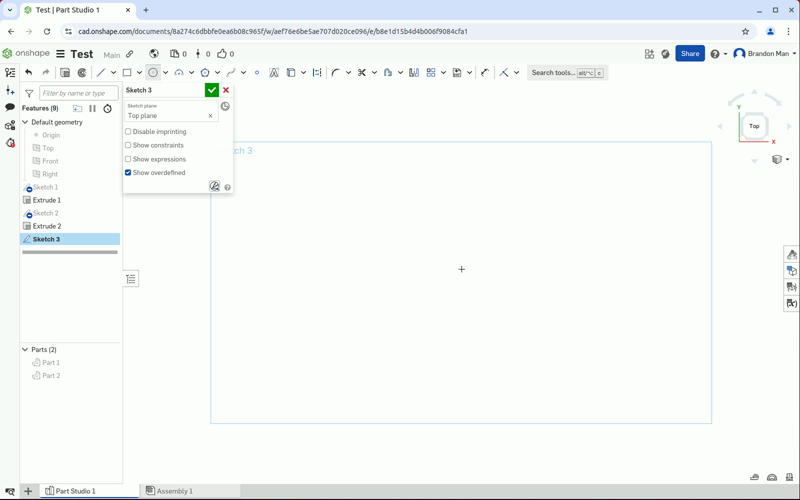
click(461, 268)
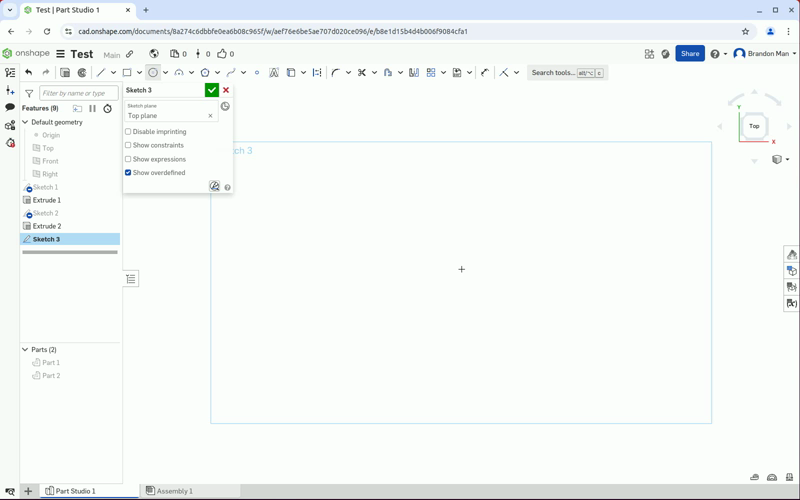
key_up(shift)
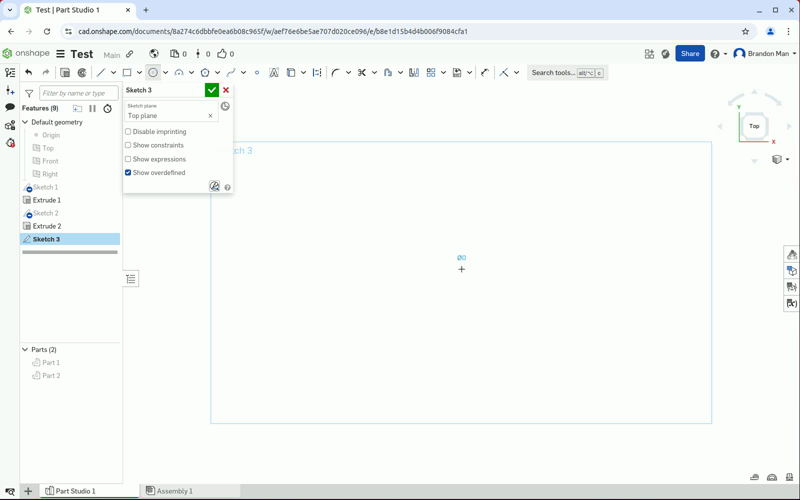
mouse_move(465, 268)
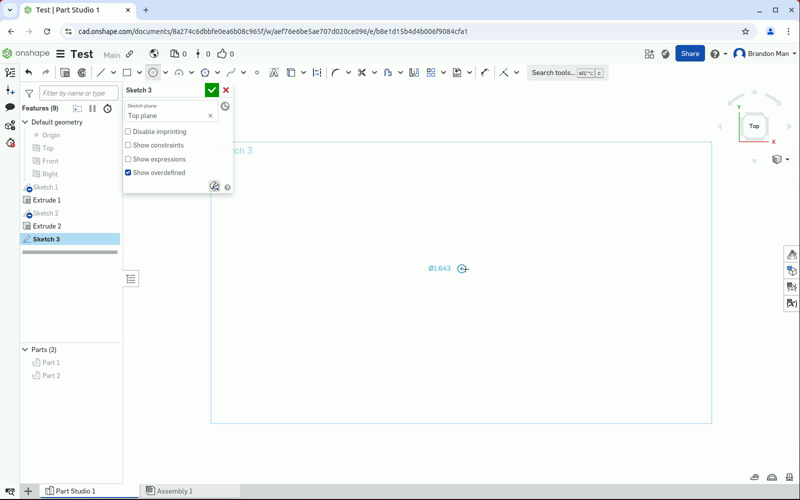
click(465, 268)
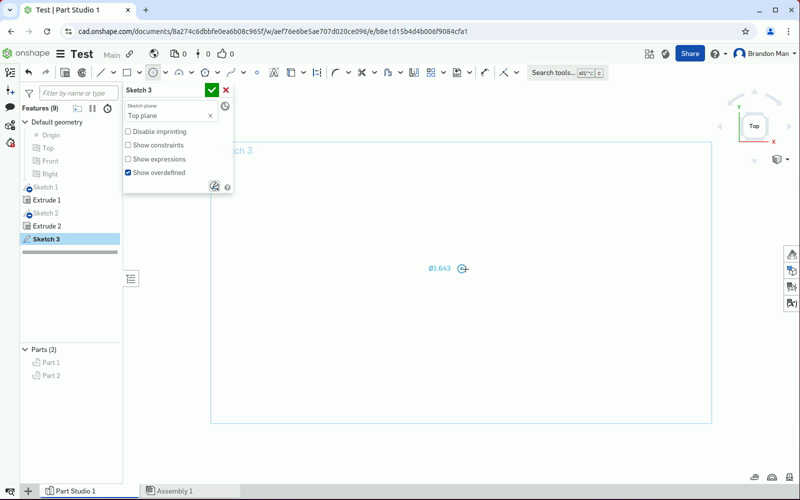
key(esc)
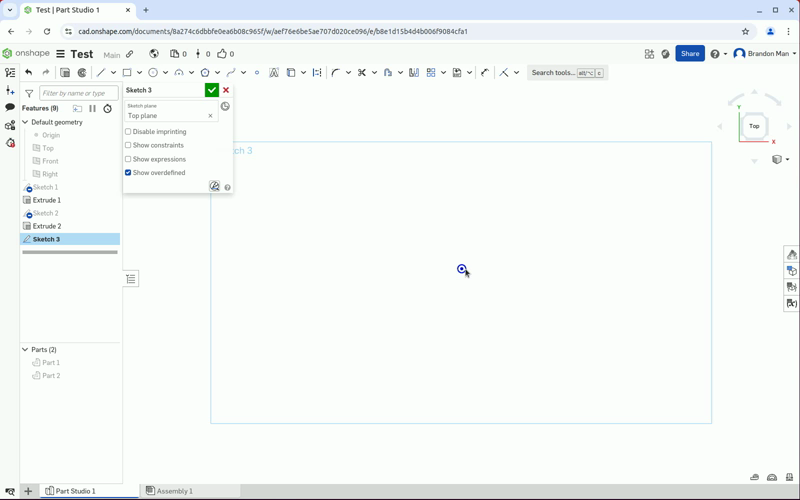
mouse_move(461, 269)
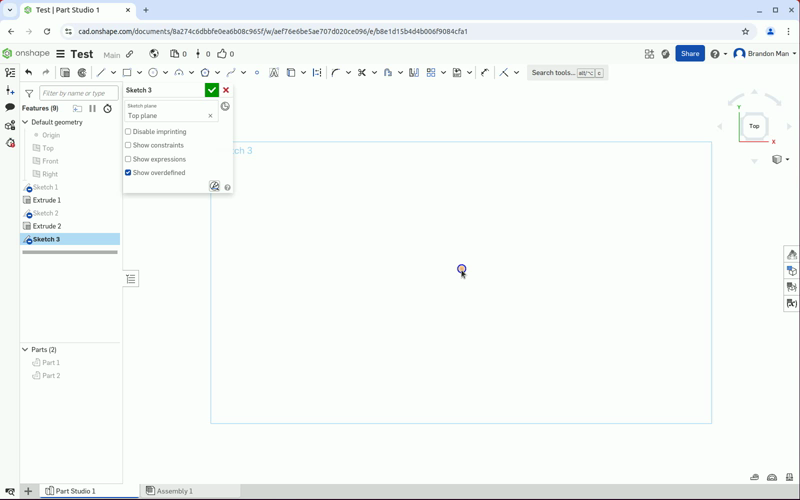
scroll(6)
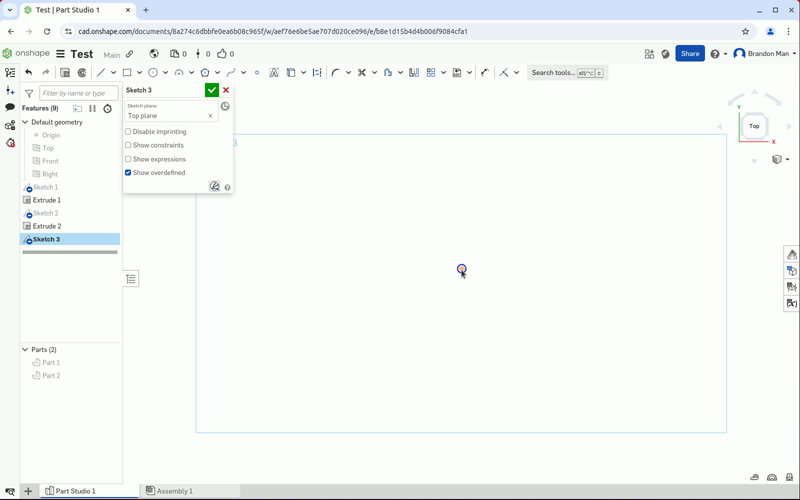
scroll(6)
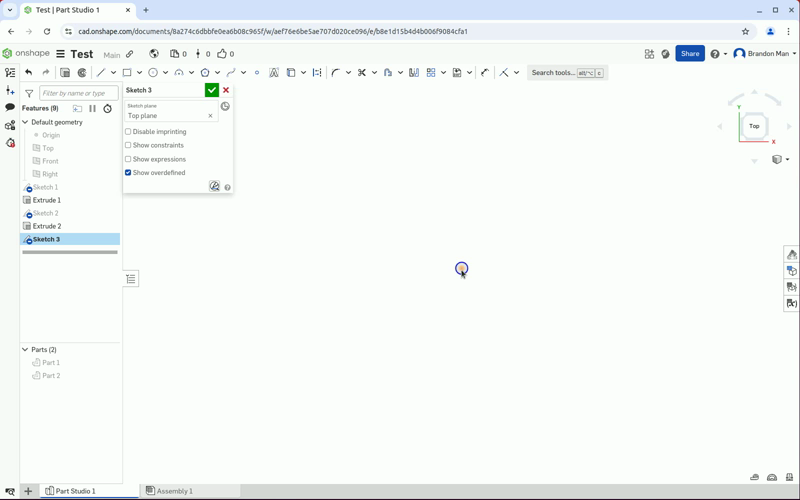
scroll(6)
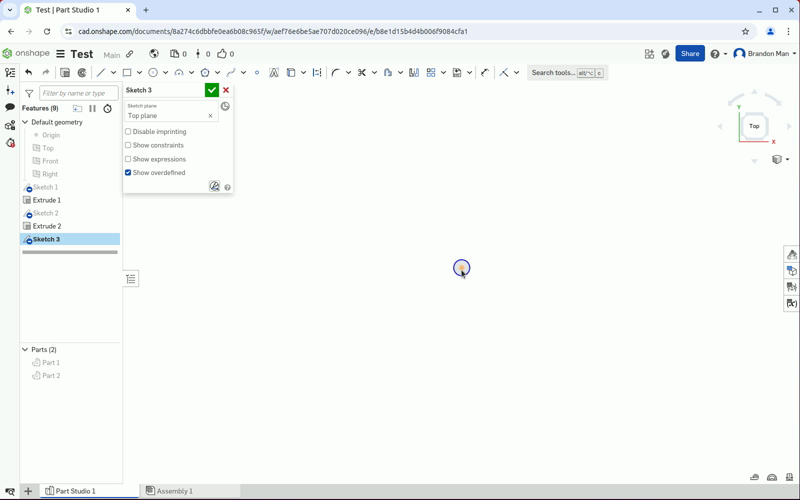
scroll(6)
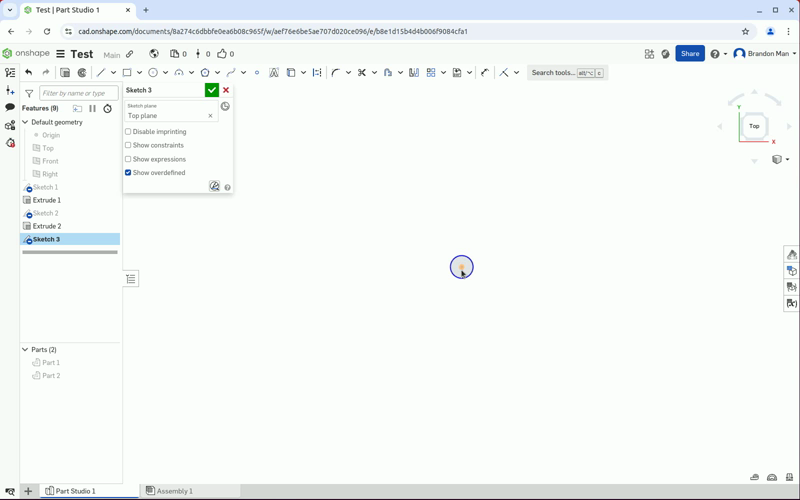
scroll(6)
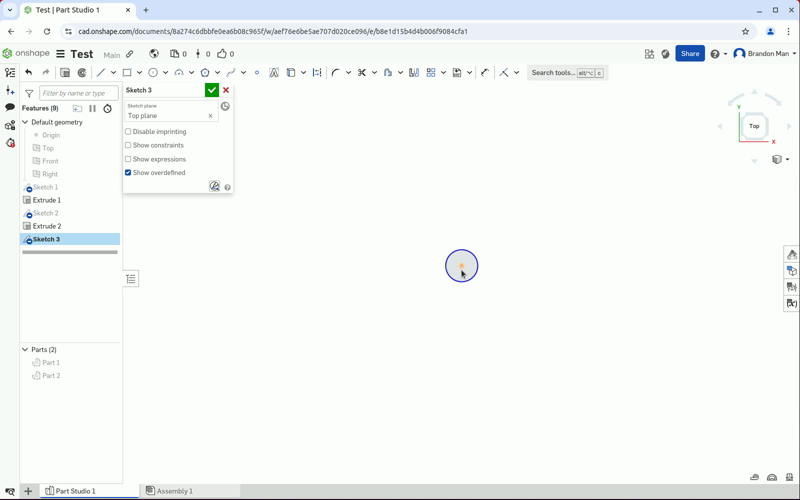
scroll(6)
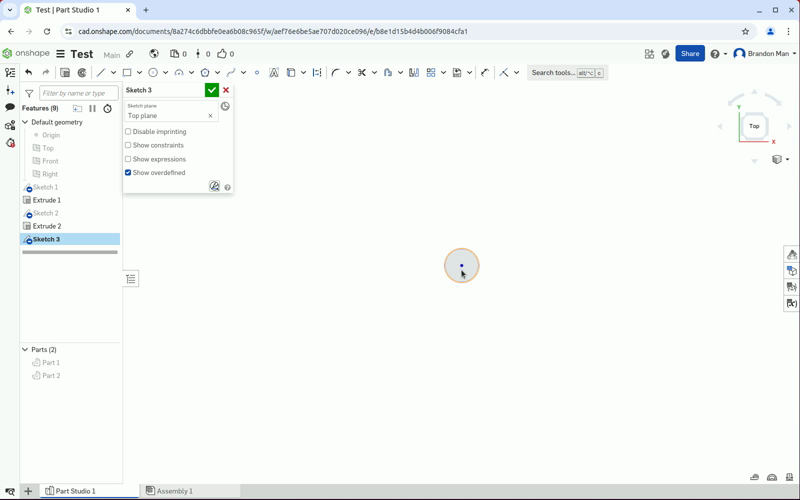
scroll(6)
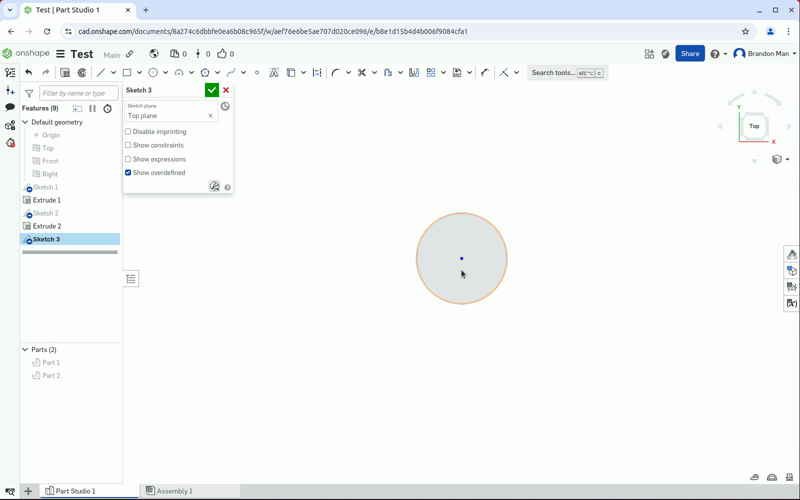
click(461, 269)
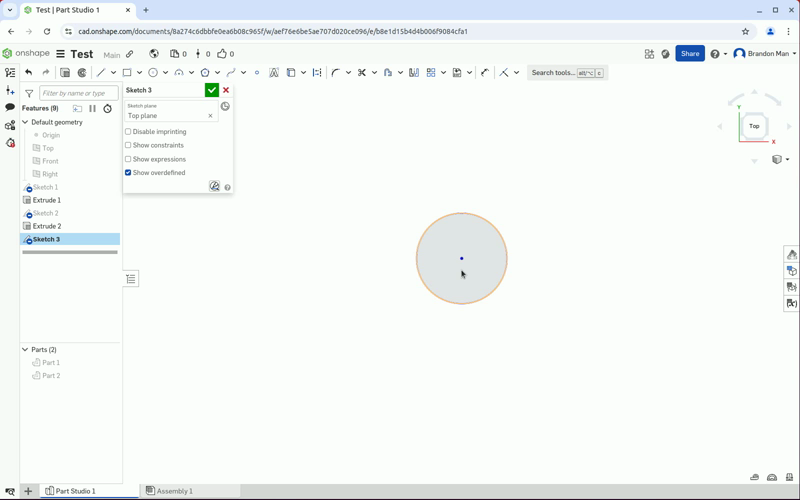
scroll(-6)
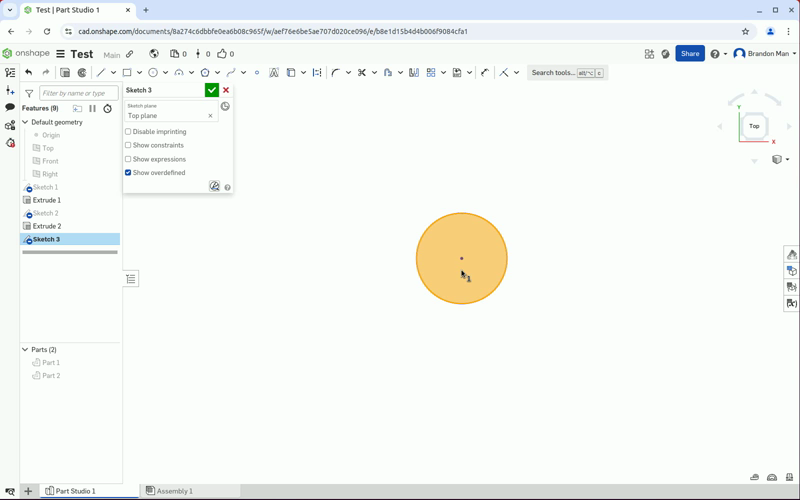
scroll(-6)
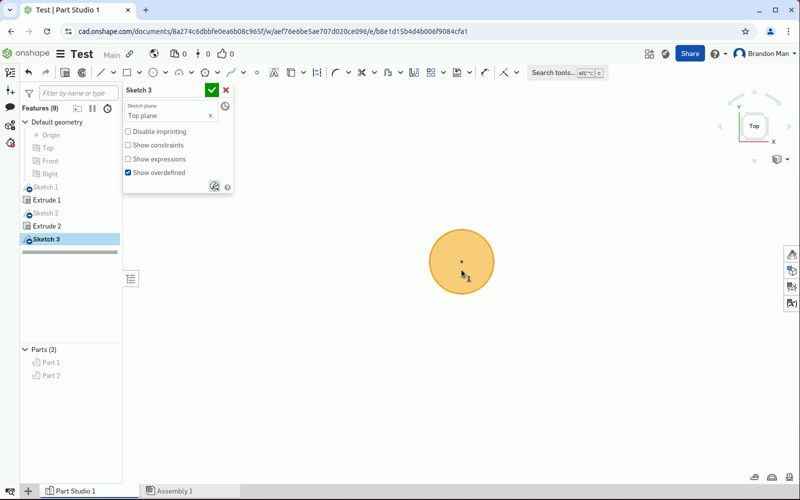
scroll(-6)
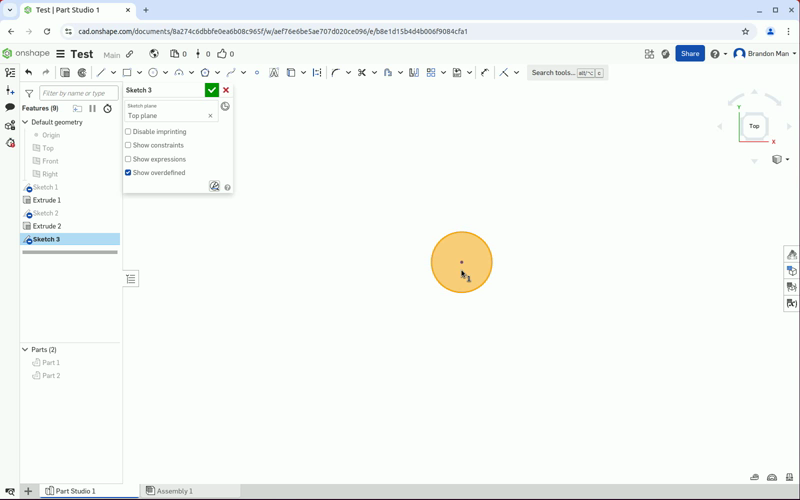
scroll(-6)
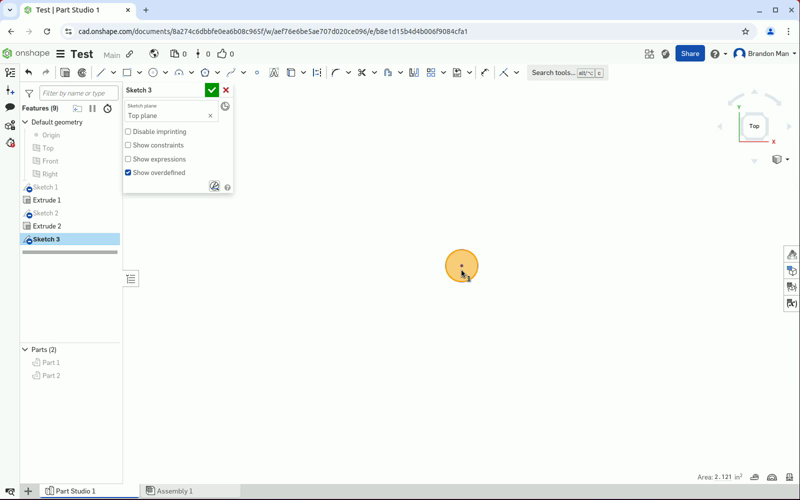
scroll(-6)
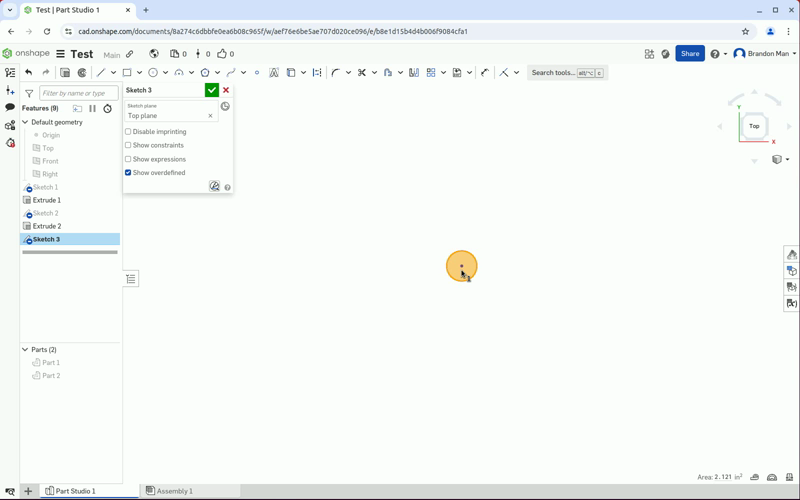
scroll(-6)
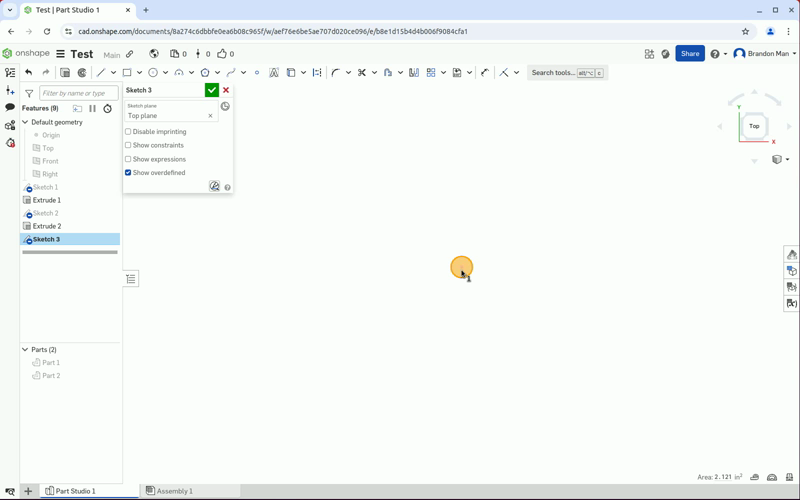
scroll(-6)
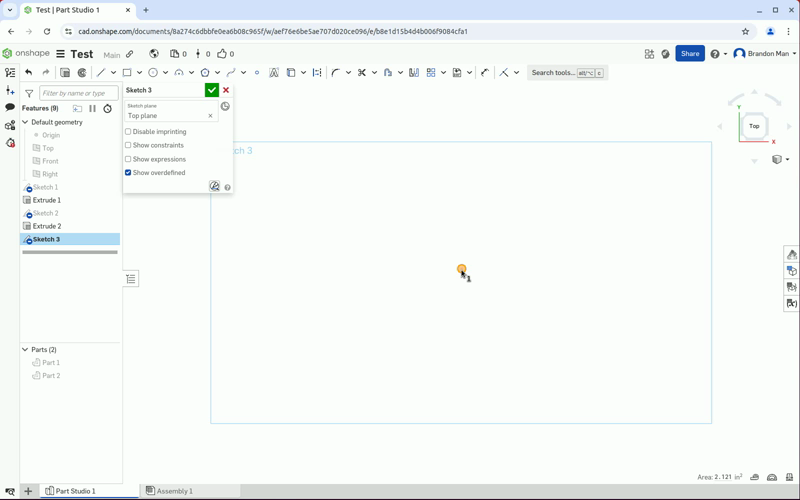
mouse_move(73, 352)
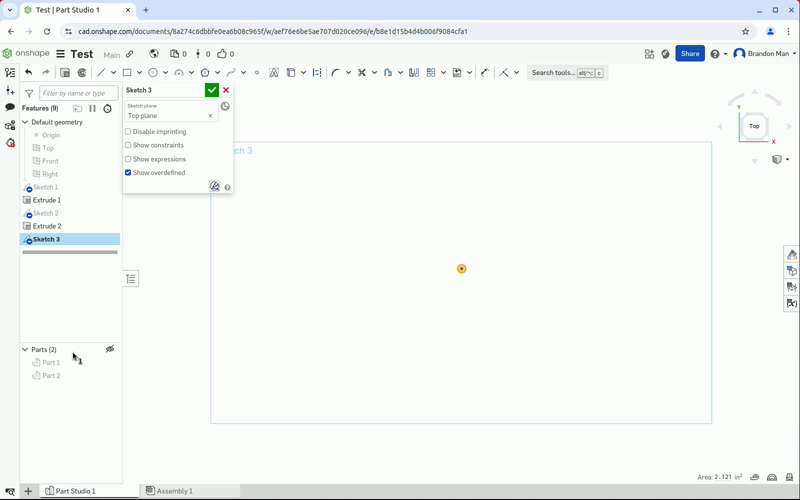
key(shift+y)
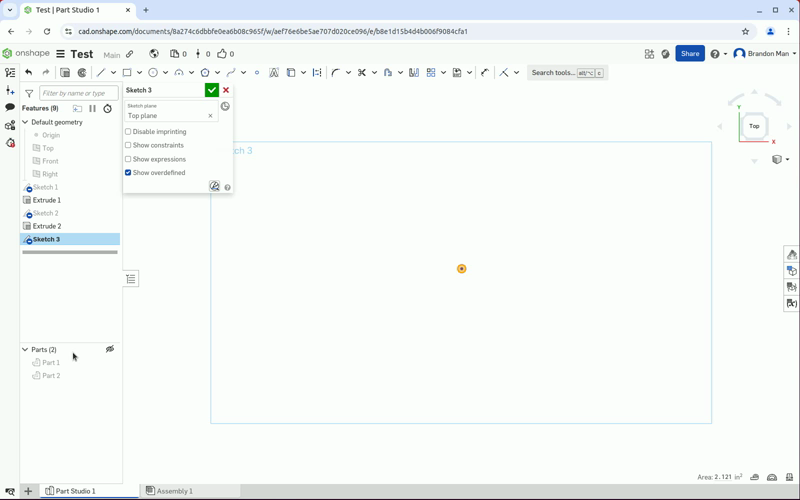
key(shift+e)
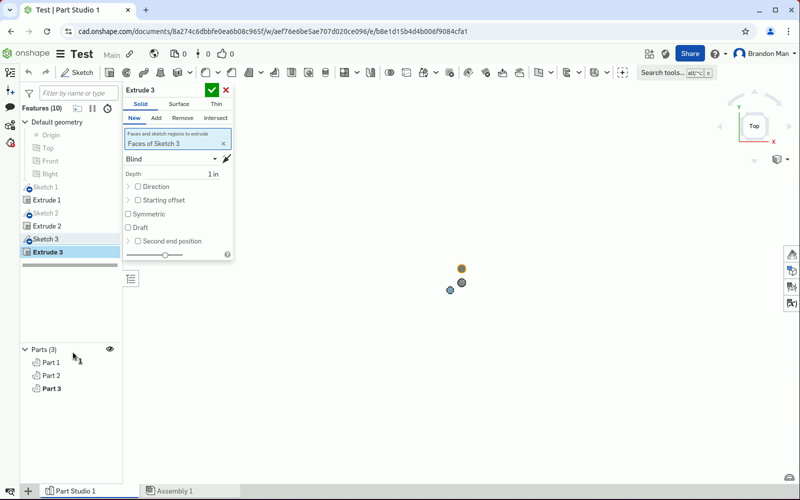
mouse_move(143, 106)
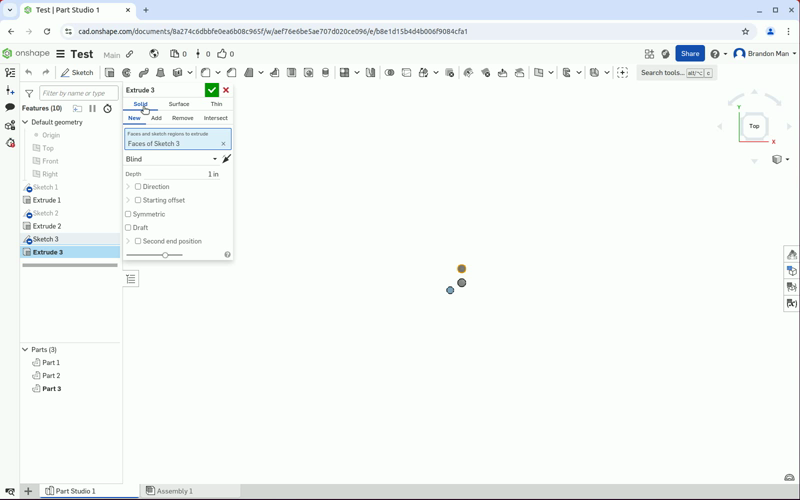
click(143, 106)
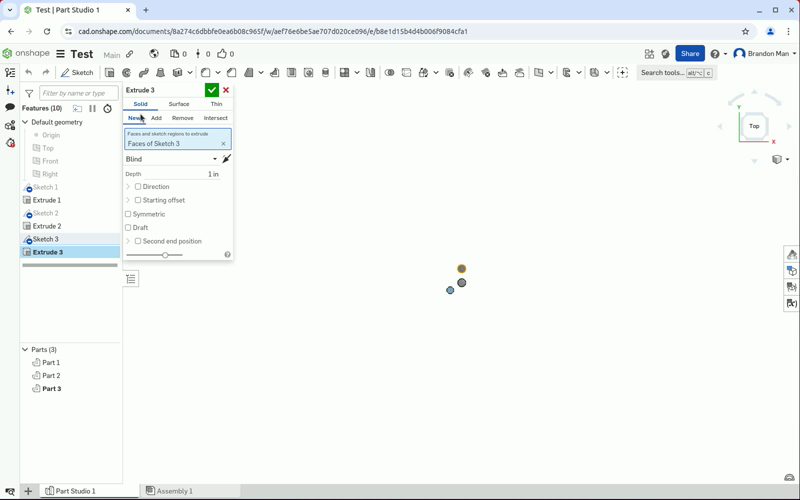
mouse_move(137, 120)
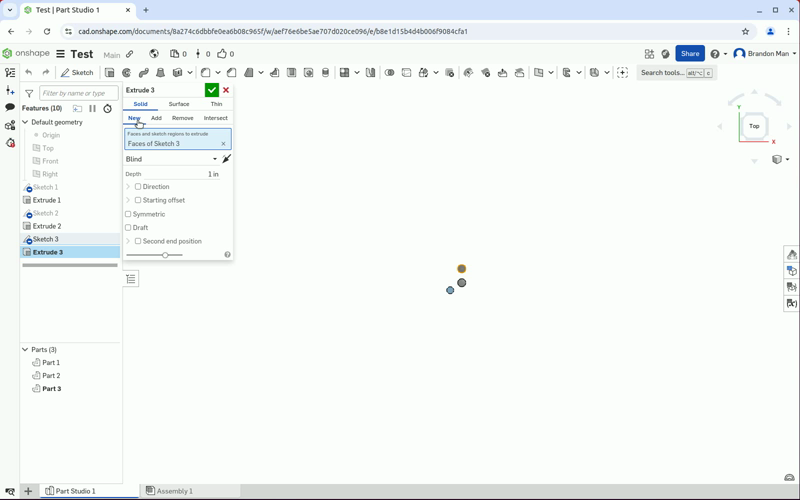
click(137, 120)
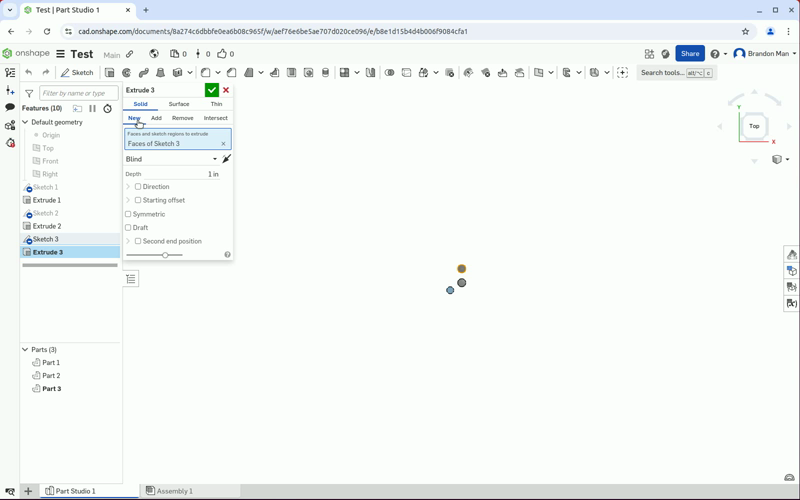
key(tab, 4)
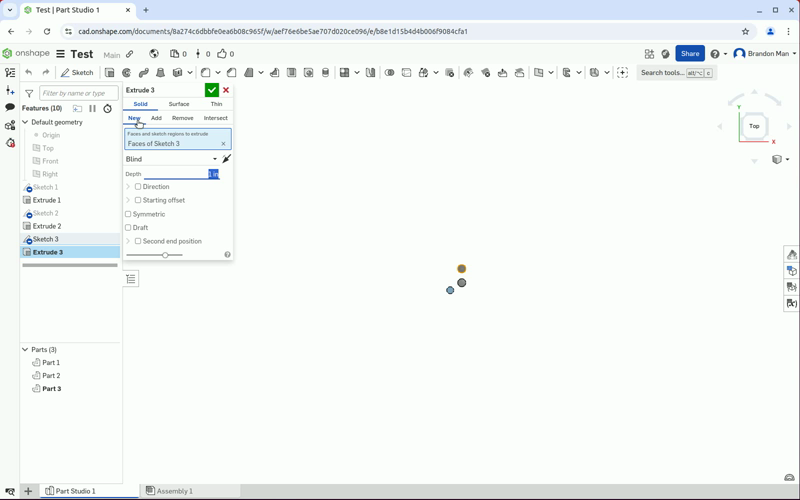
text(10.11)
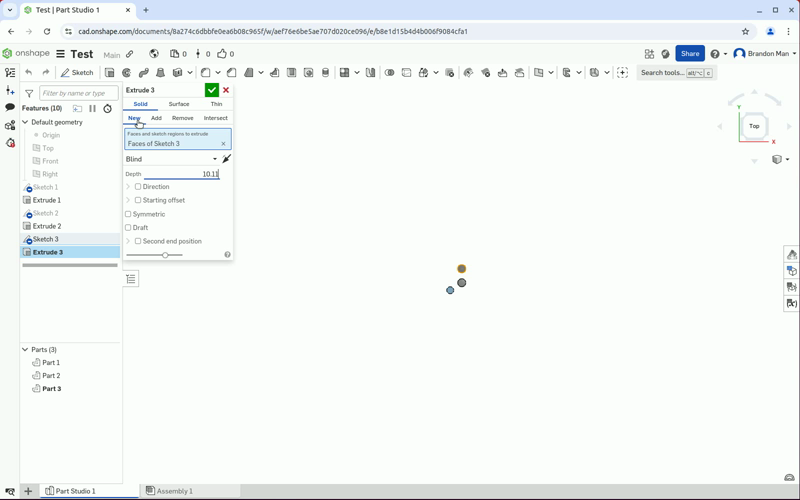
key(enter)
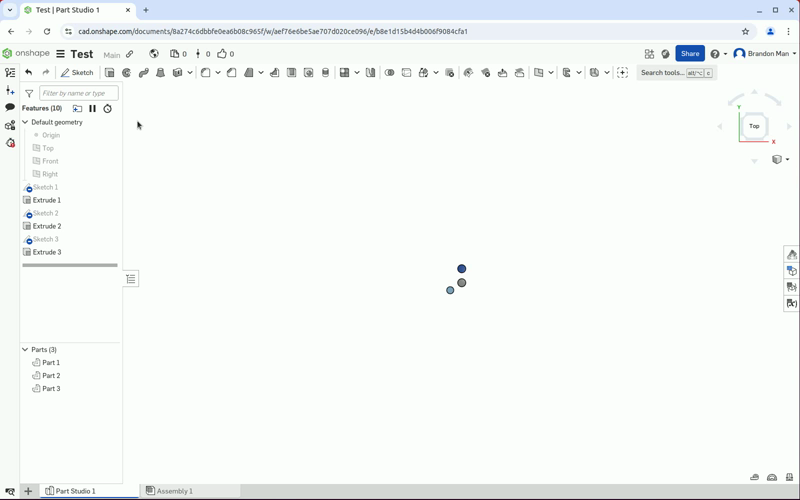
key(shift+h)
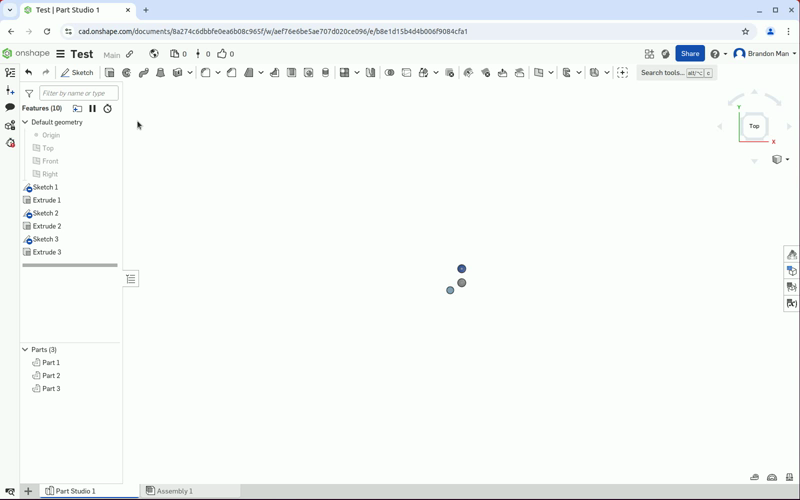
key(shift+h)
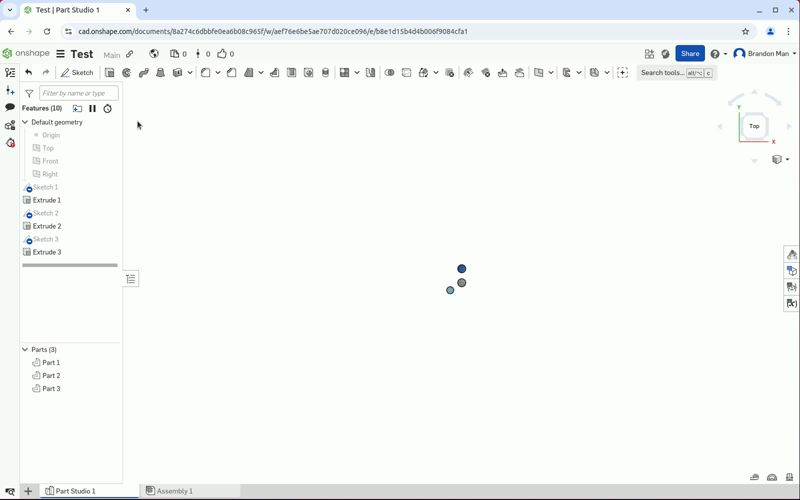
mouse_move(73, 189)
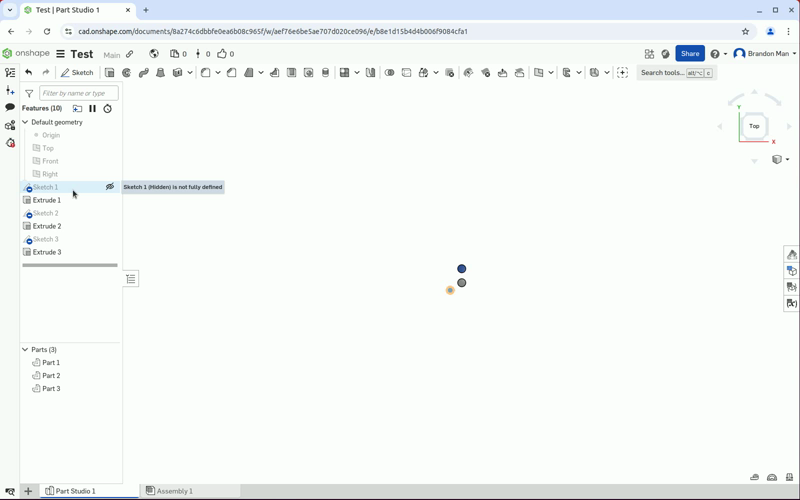
click(73, 189)
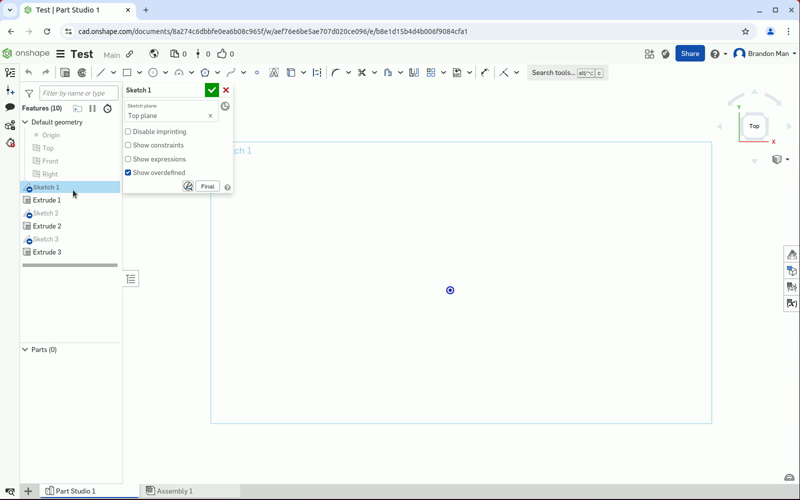
mouse_move(229, 92)
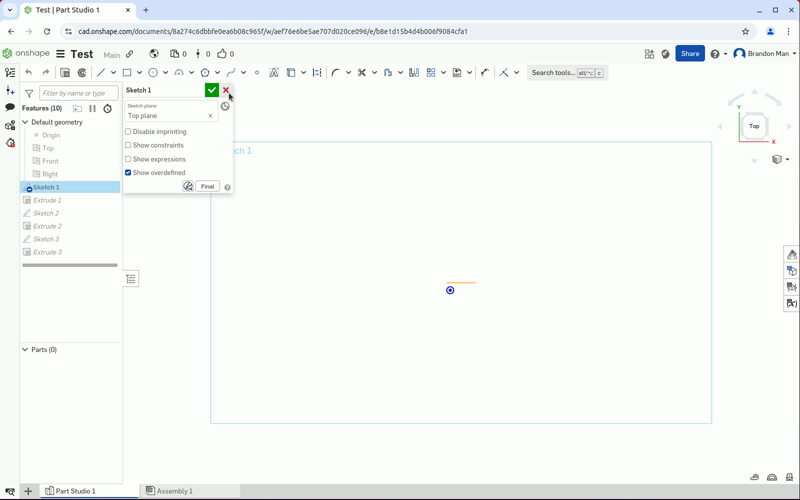
click(229, 92)
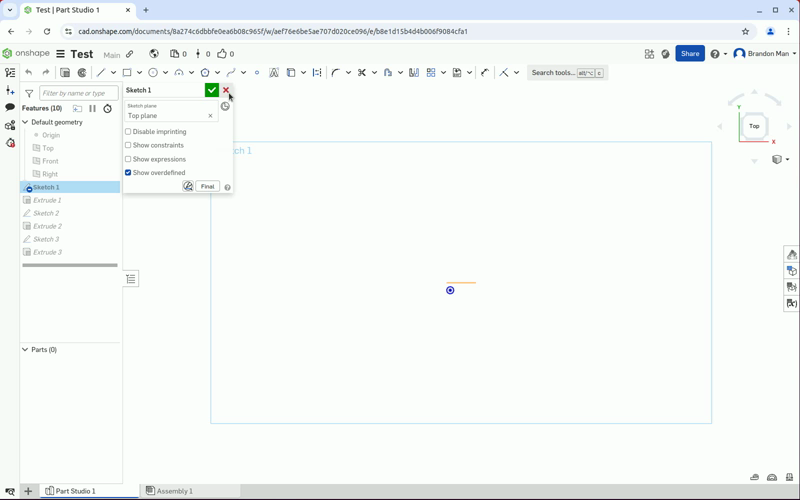
key(shift+s)
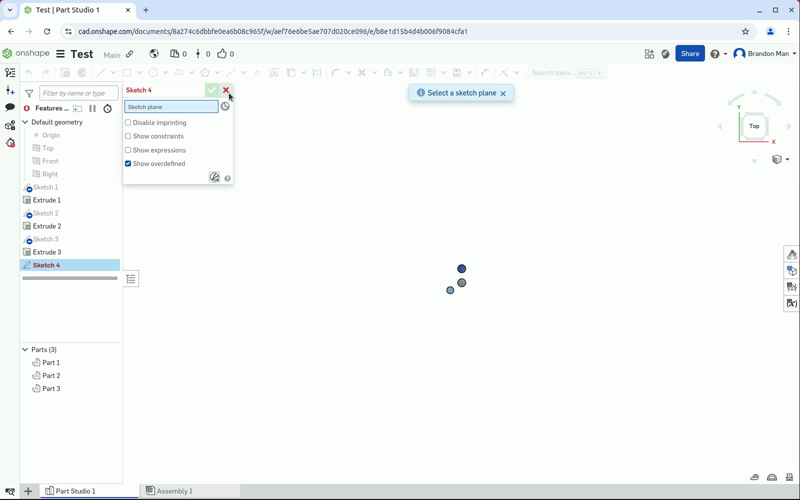
mouse_move(73, 150)
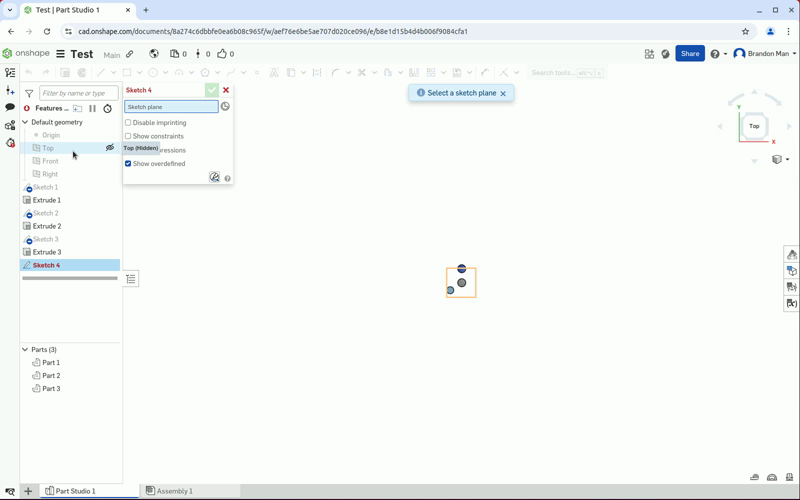
click(73, 150)
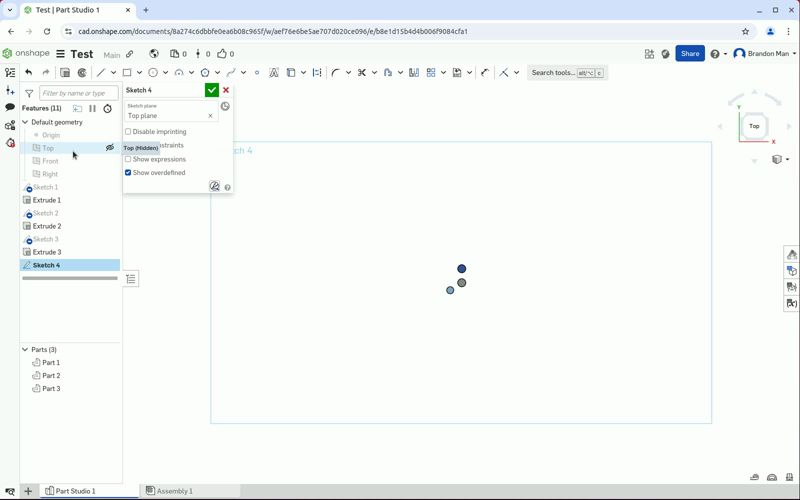
mouse_move(73, 352)
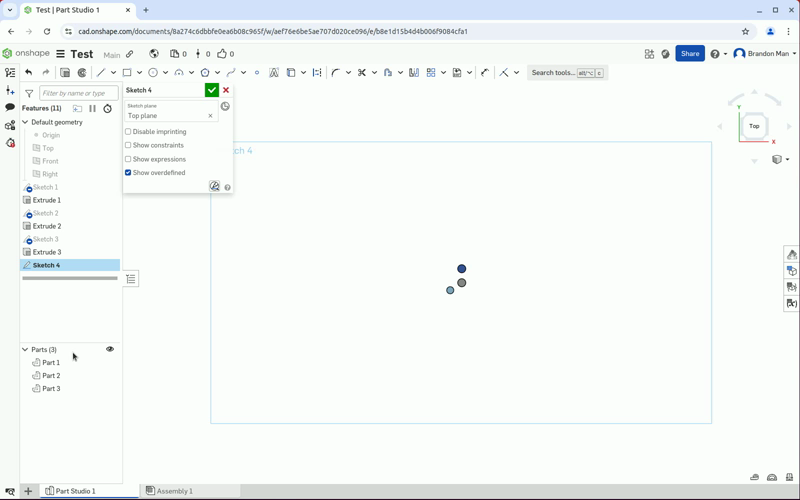
key(y)
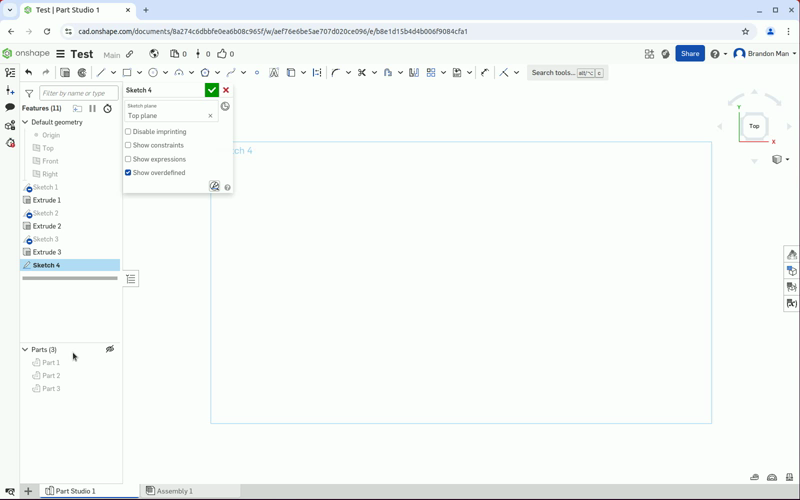
key(c)
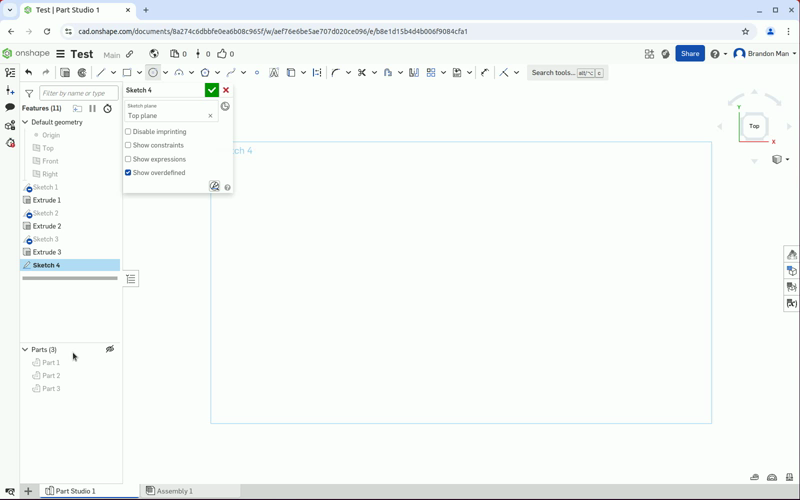
key_down(shift)
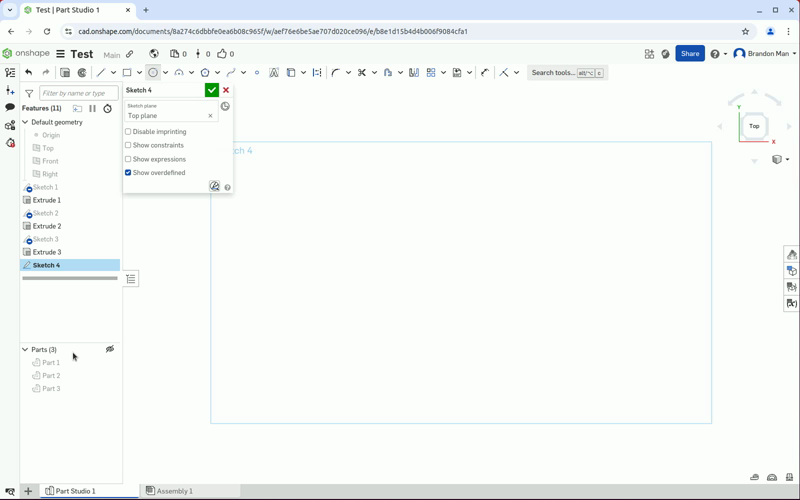
mouse_move(473, 290)
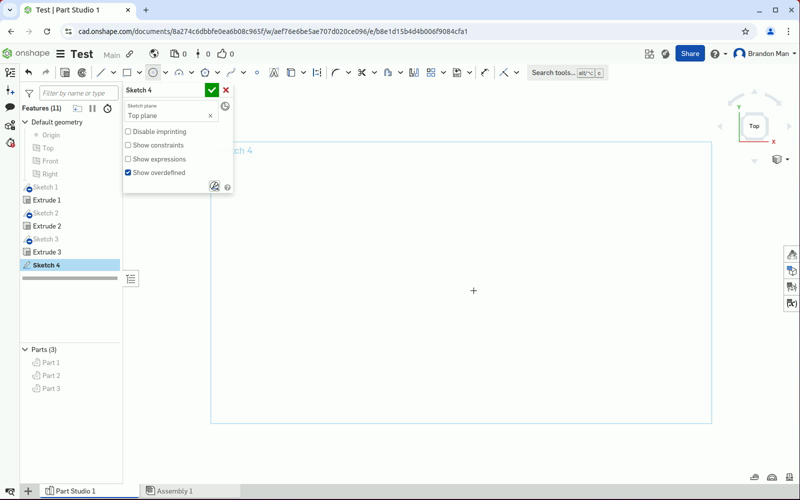
click(473, 290)
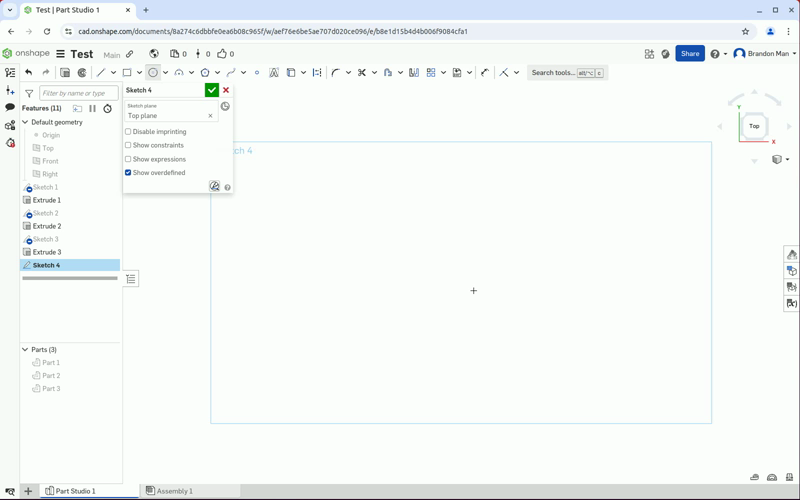
key_up(shift)
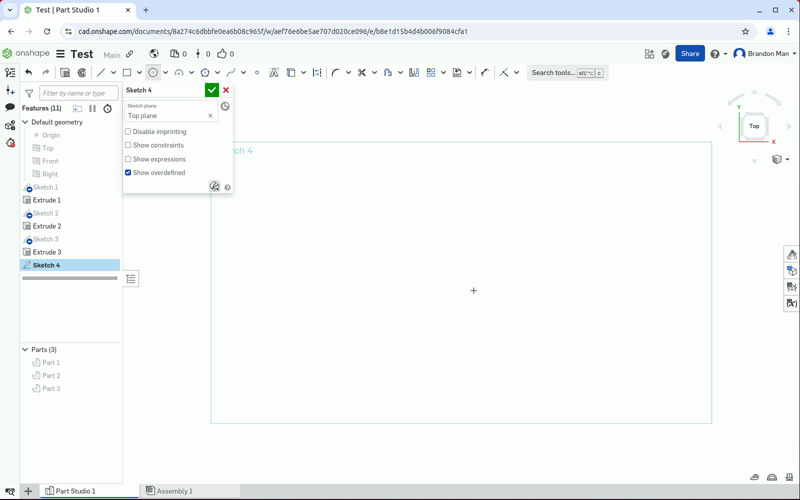
mouse_move(477, 290)
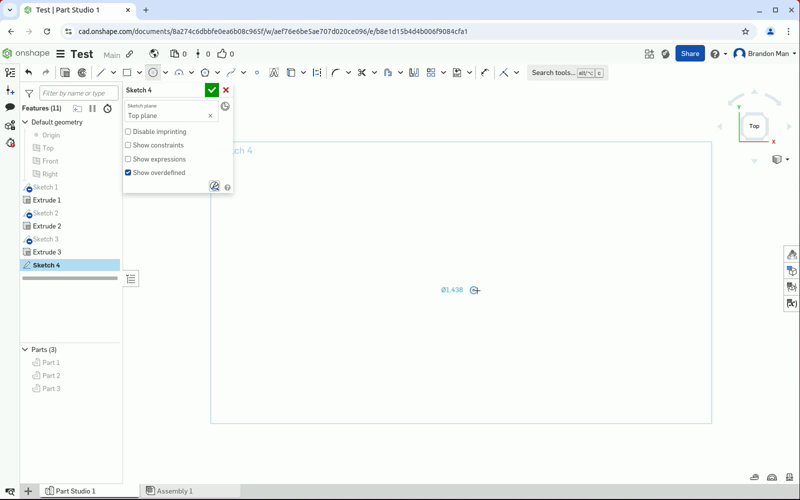
click(477, 290)
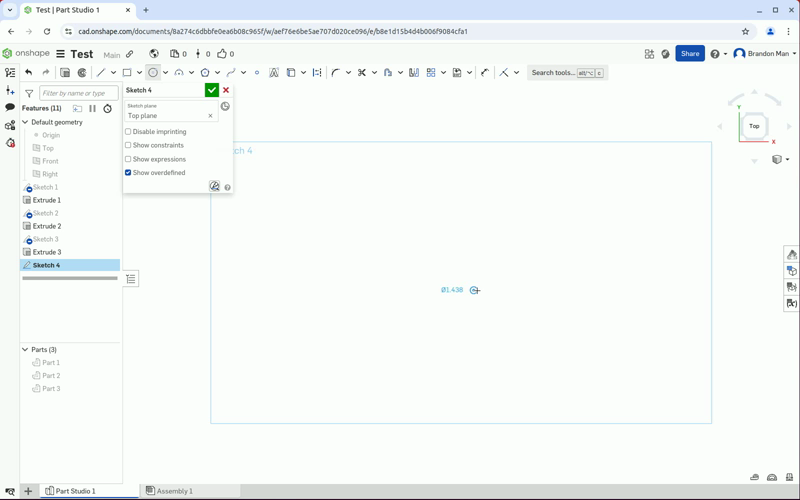
key(esc)
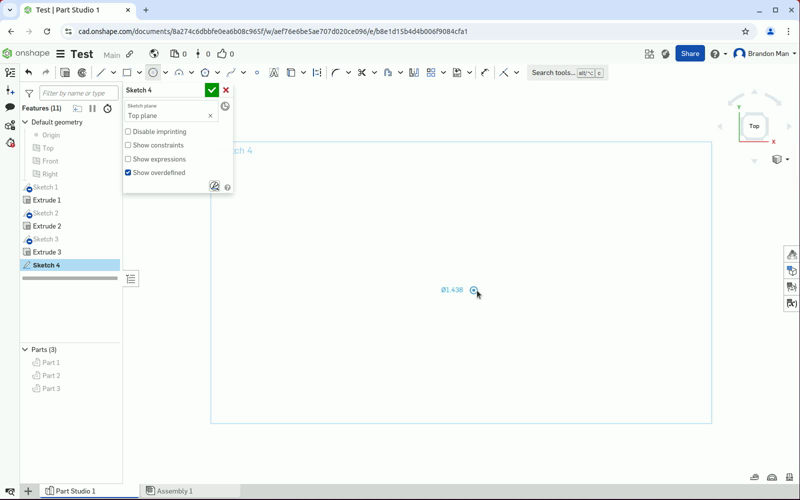
mouse_move(474, 288)
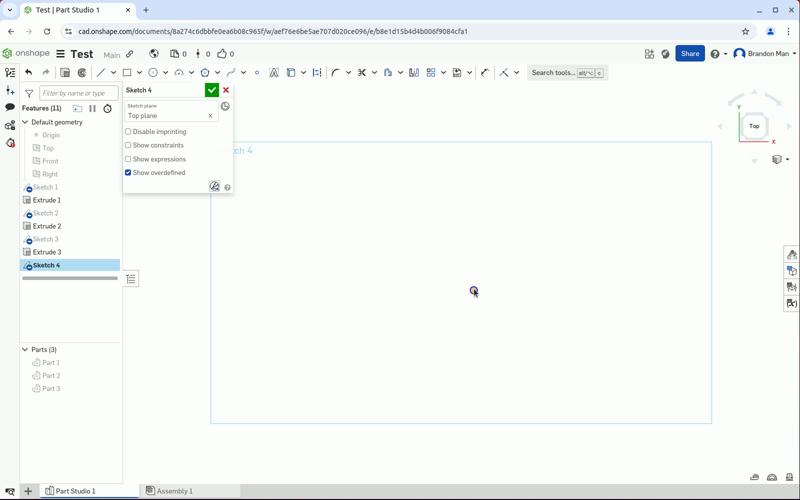
scroll(6)
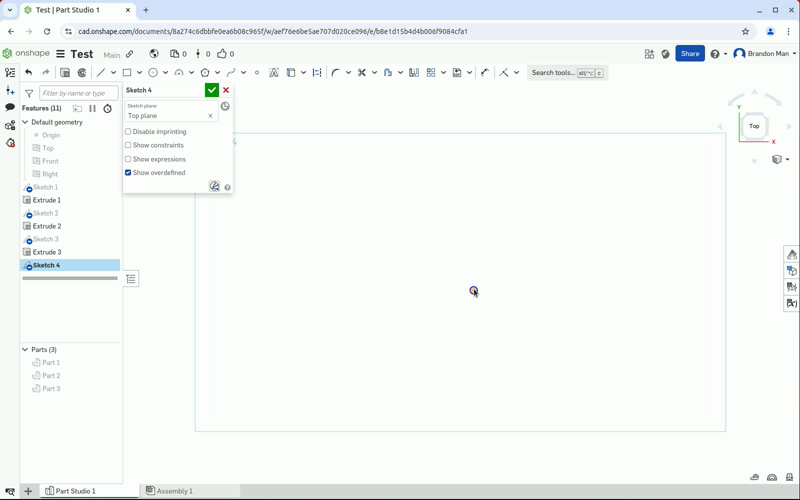
scroll(6)
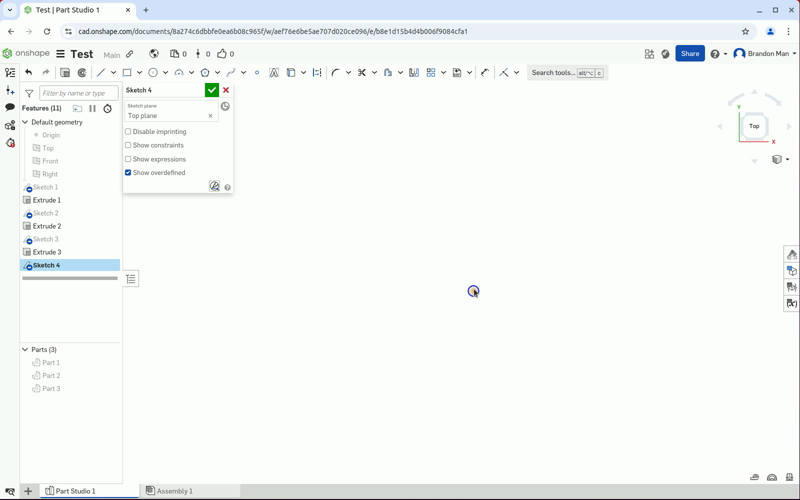
scroll(6)
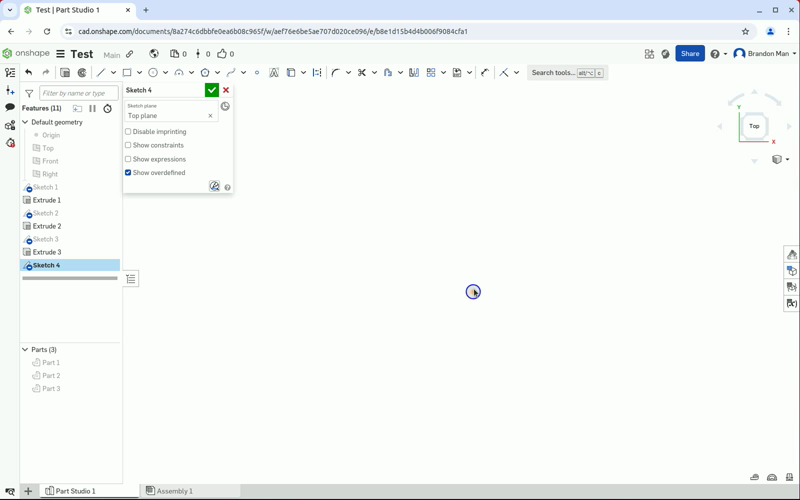
scroll(6)
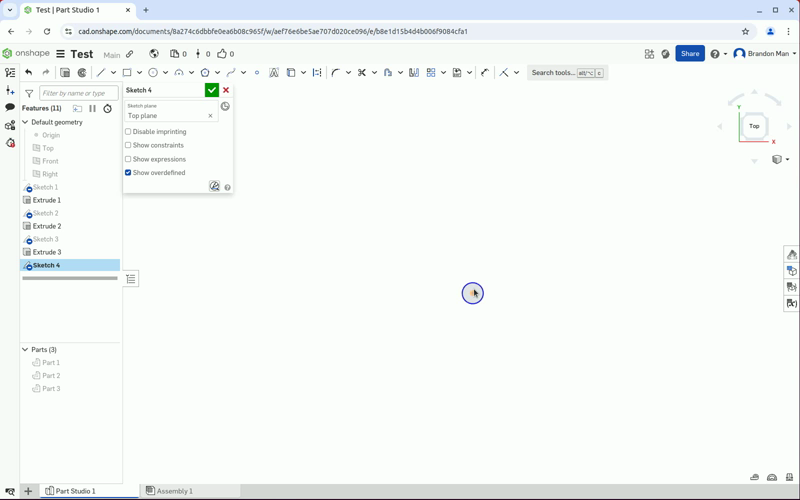
scroll(6)
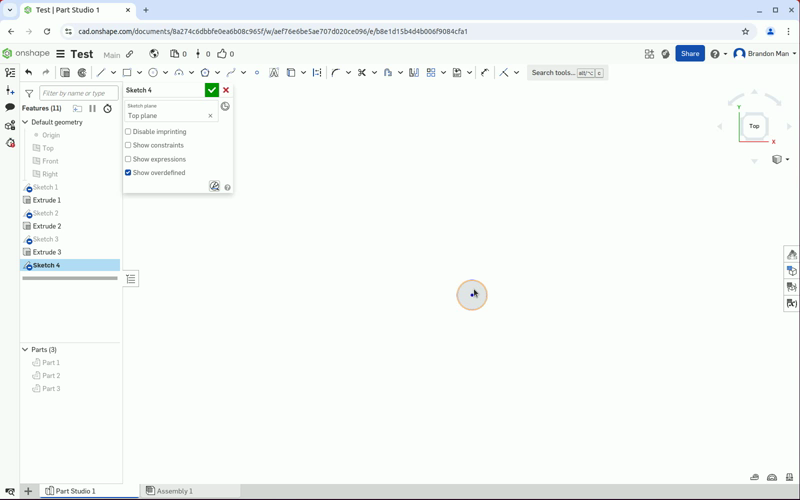
scroll(6)
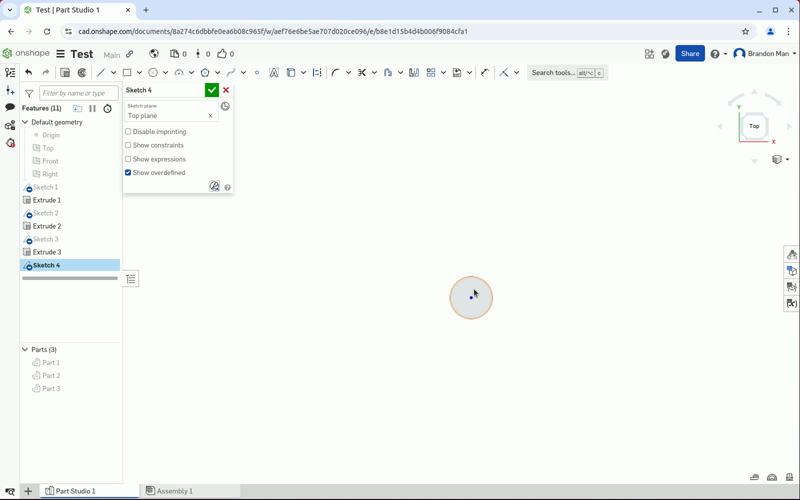
scroll(6)
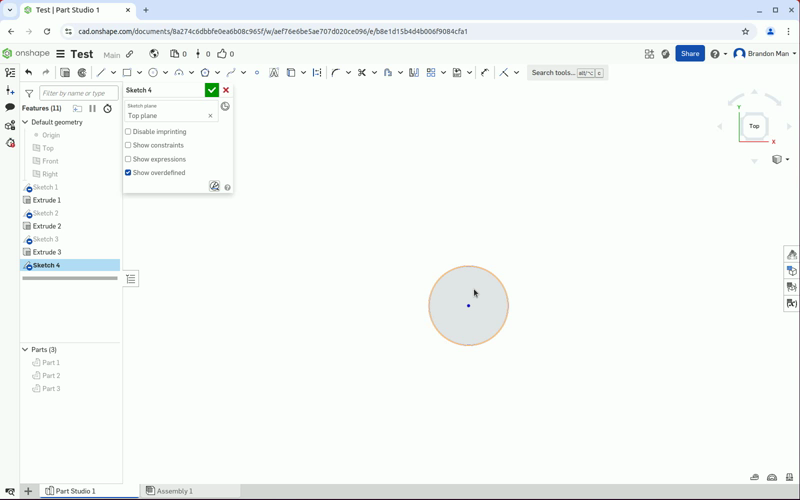
click(474, 288)
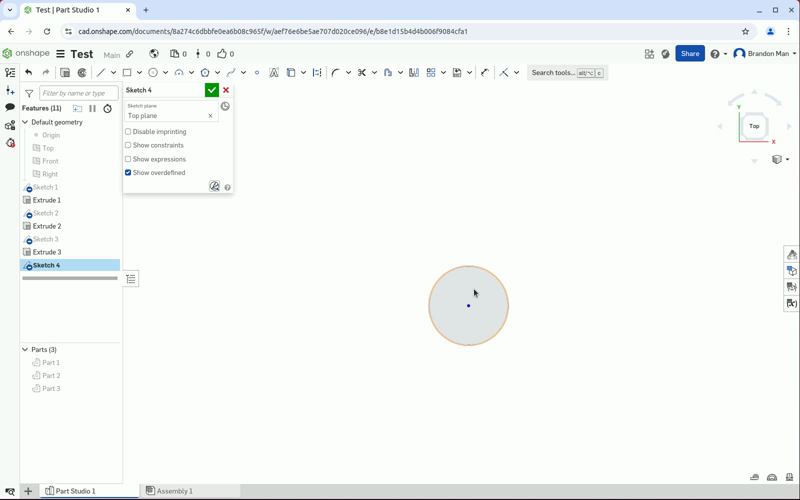
scroll(-6)
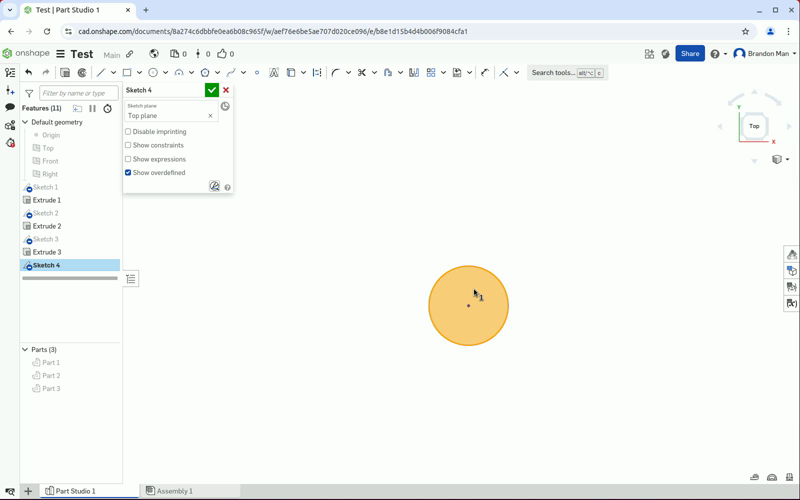
scroll(-6)
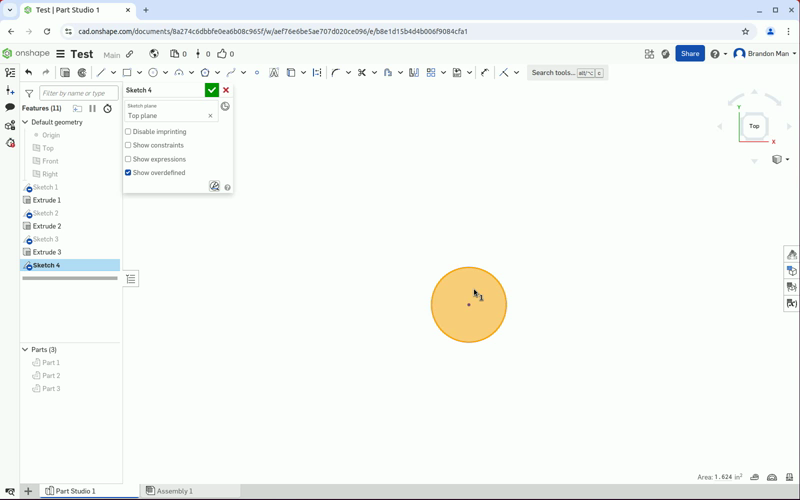
scroll(-6)
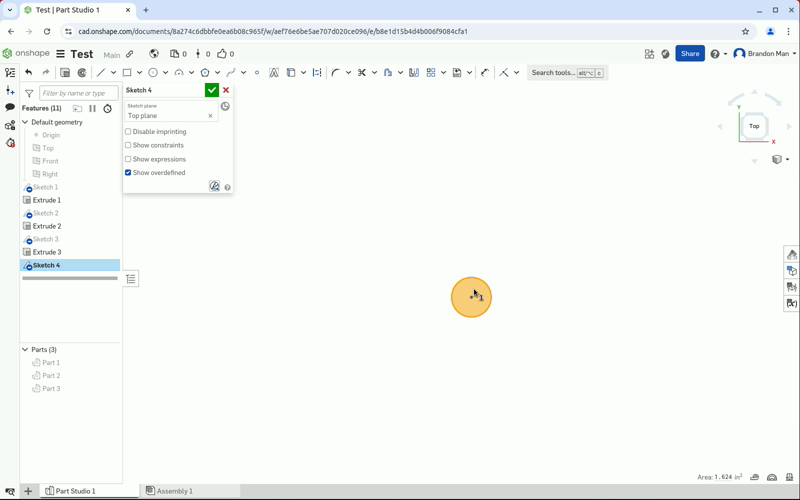
scroll(-6)
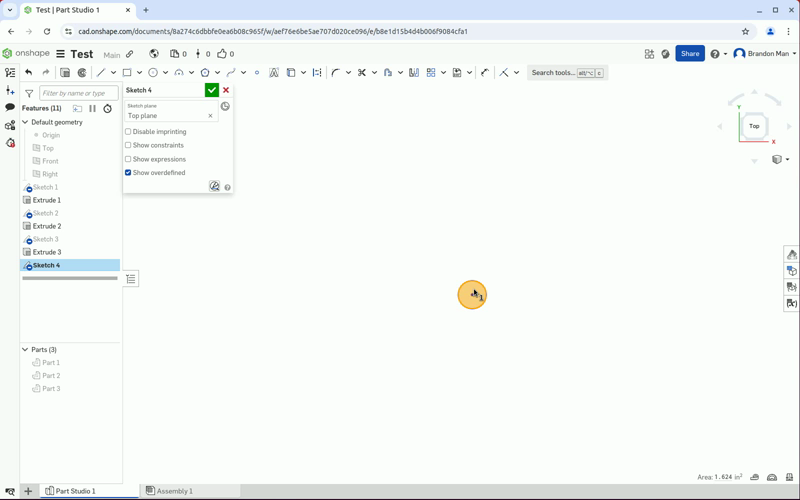
scroll(-6)
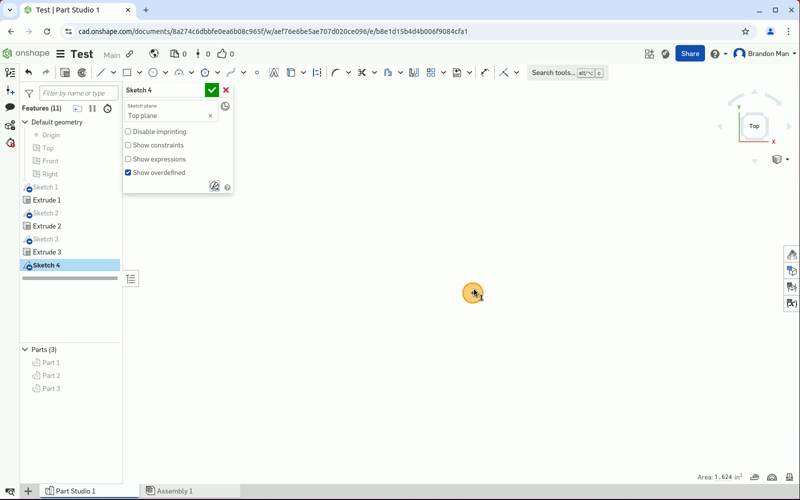
scroll(-6)
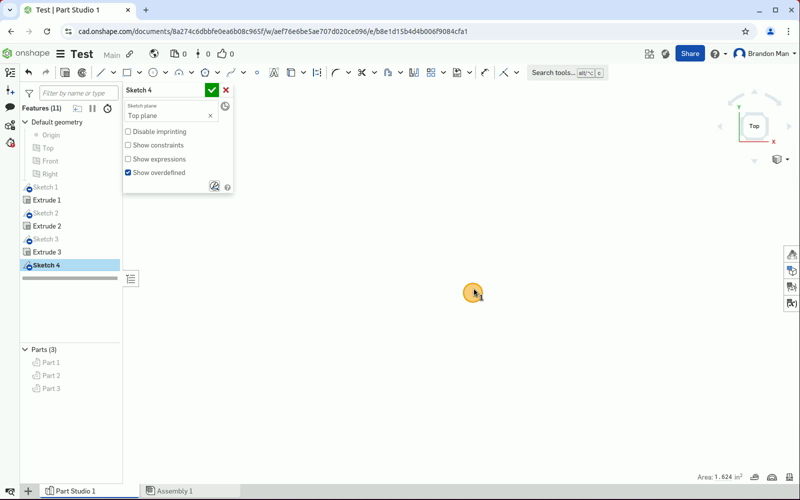
scroll(-6)
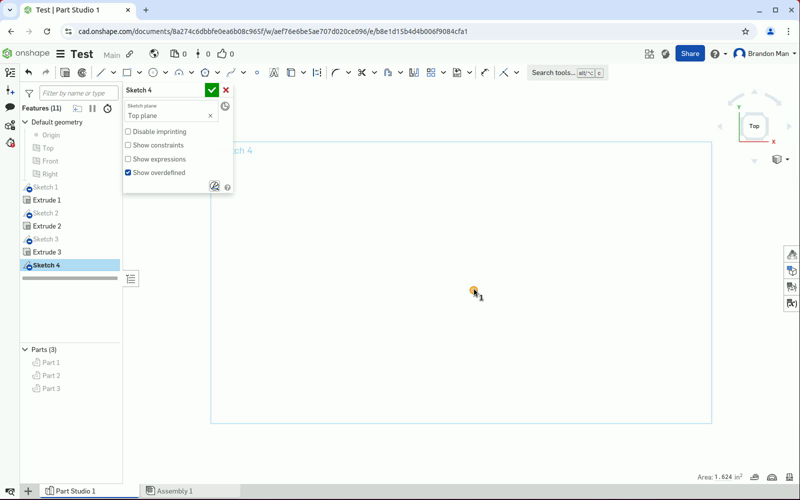
mouse_move(73, 352)
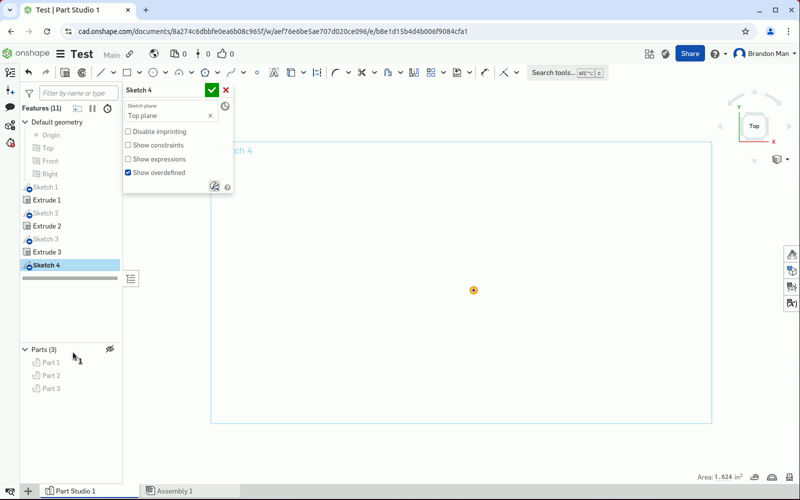
key(shift+y)
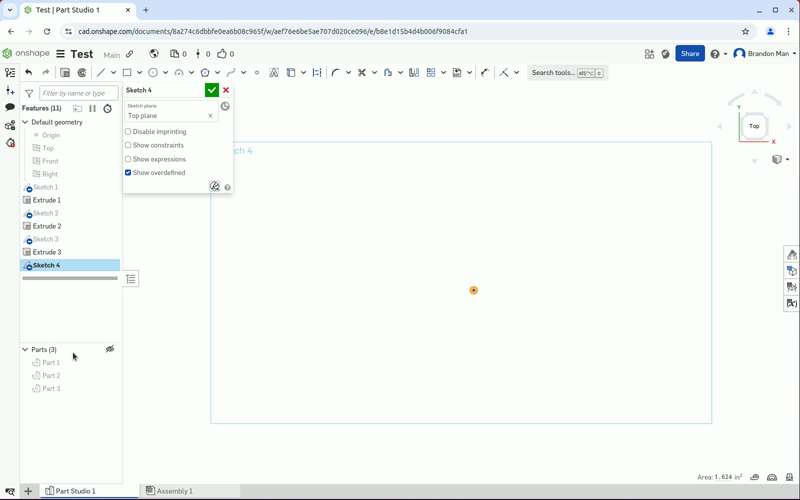
key(shift+e)
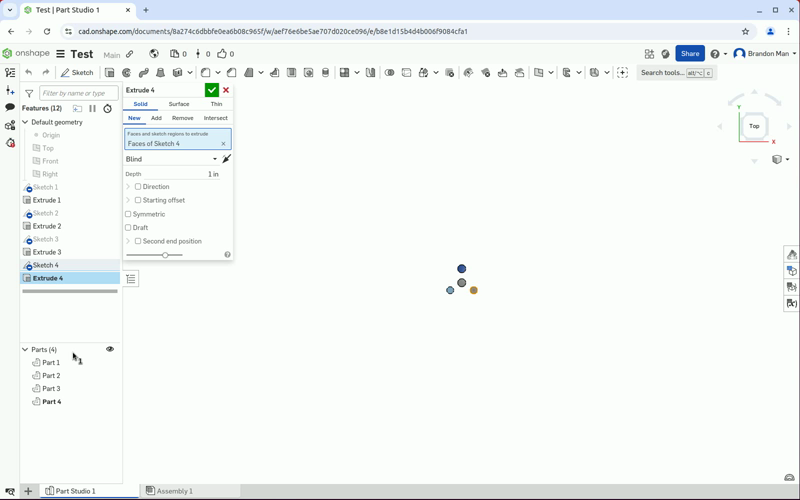
mouse_move(143, 106)
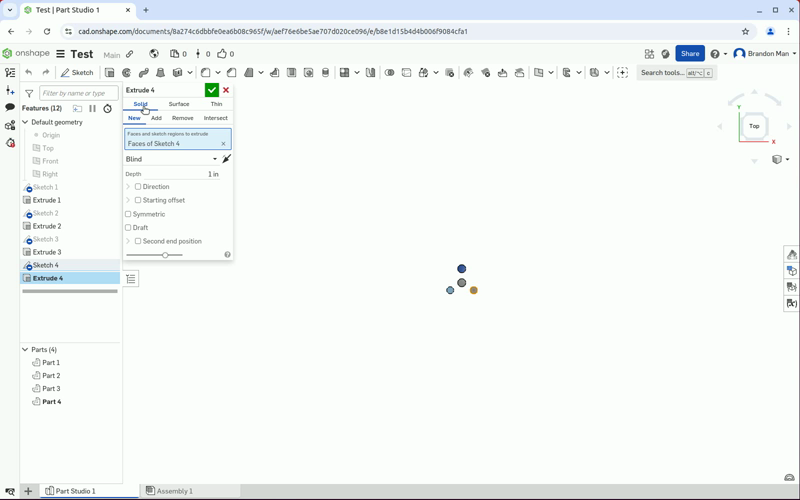
click(143, 106)
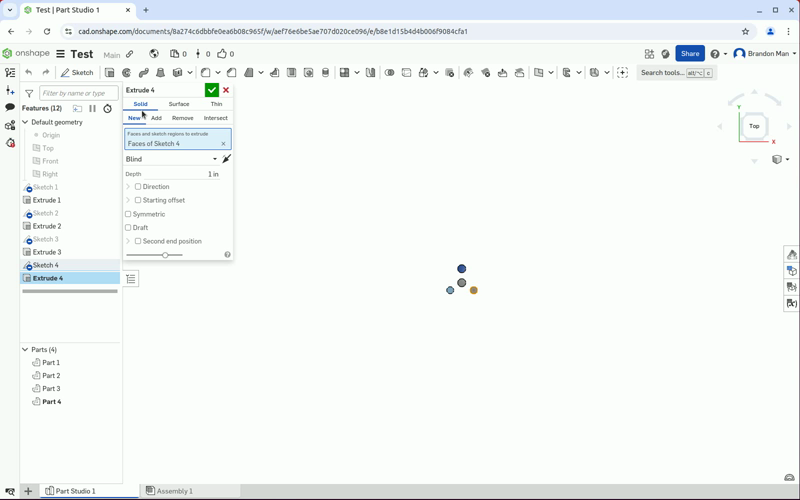
mouse_move(137, 120)
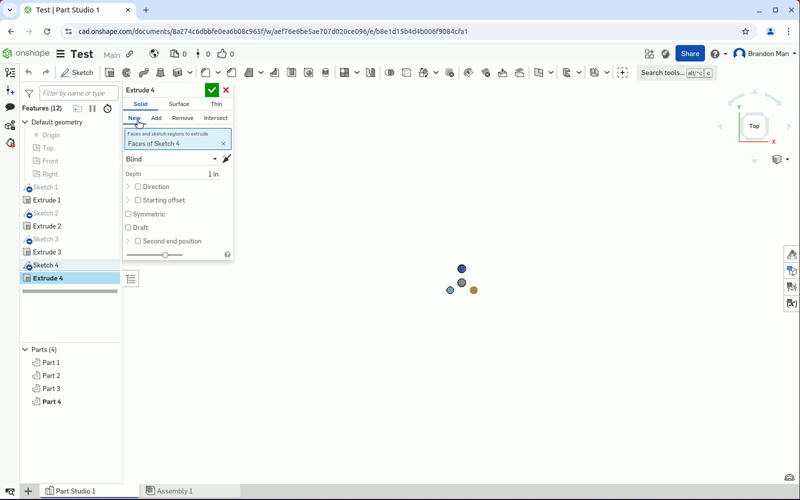
click(137, 120)
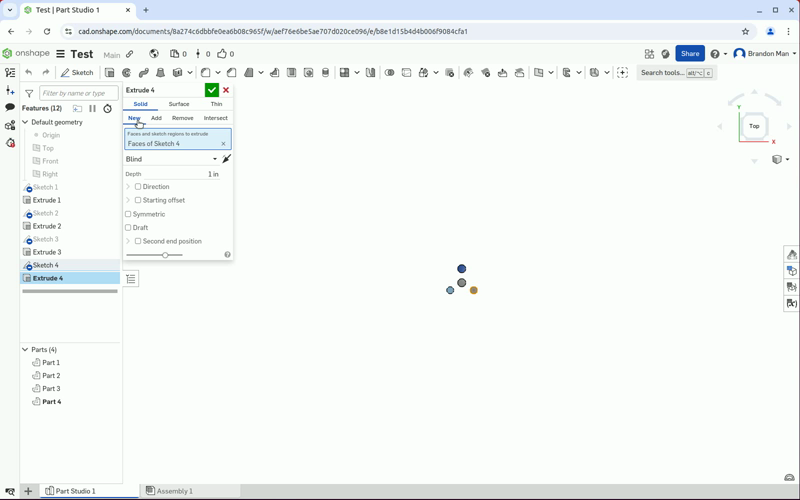
key(tab, 4)
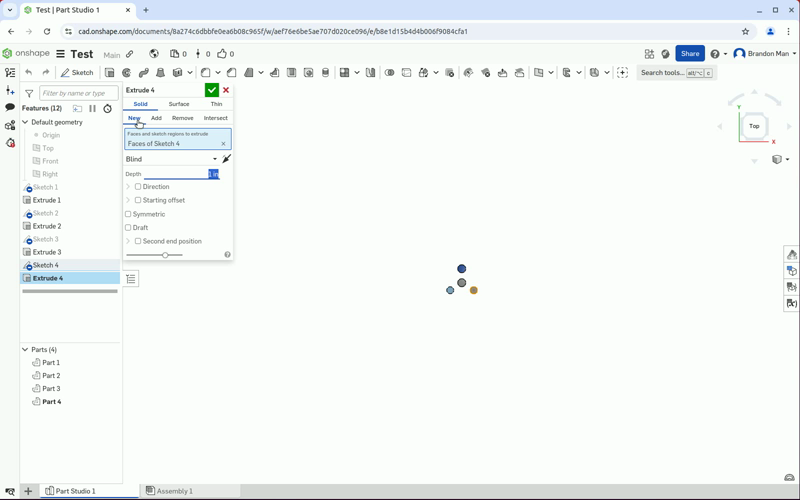
text(10.11)
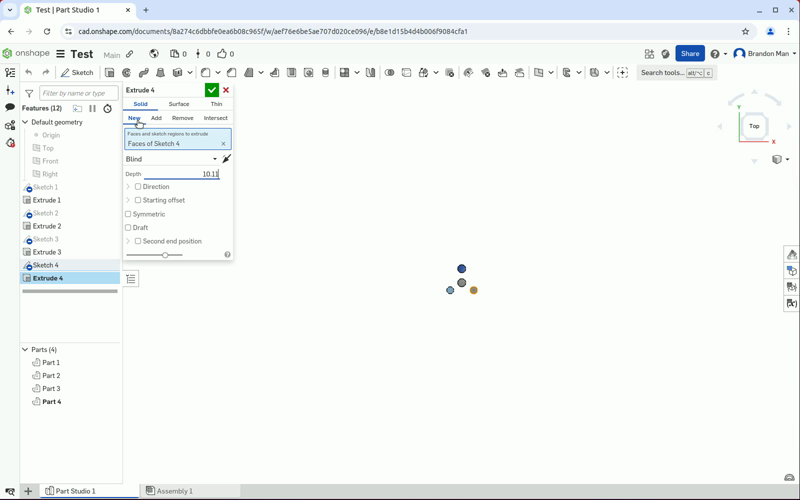
key(enter)
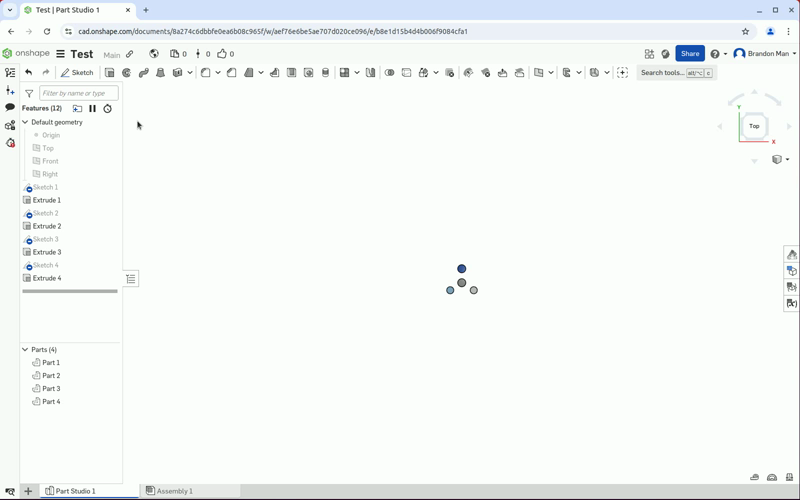
key(shift+h)
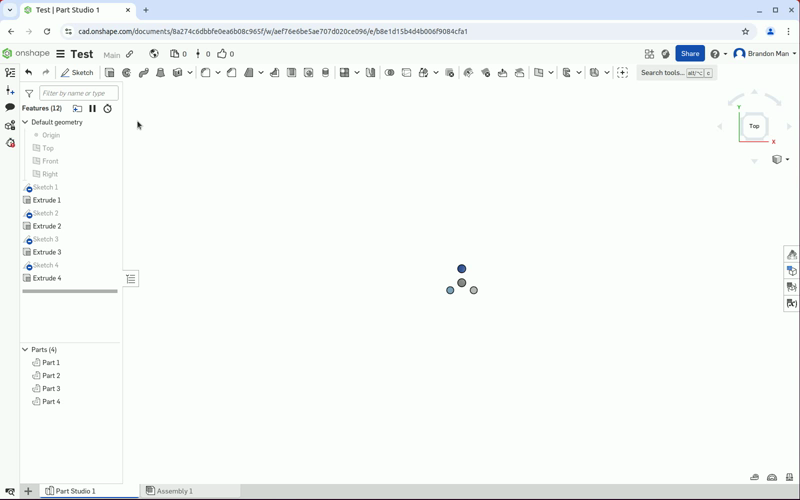
key(shift+h)
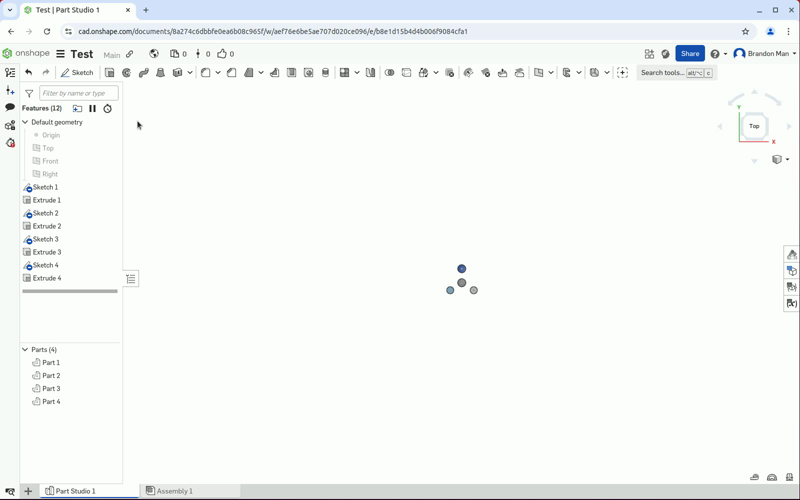
key(shift+7)
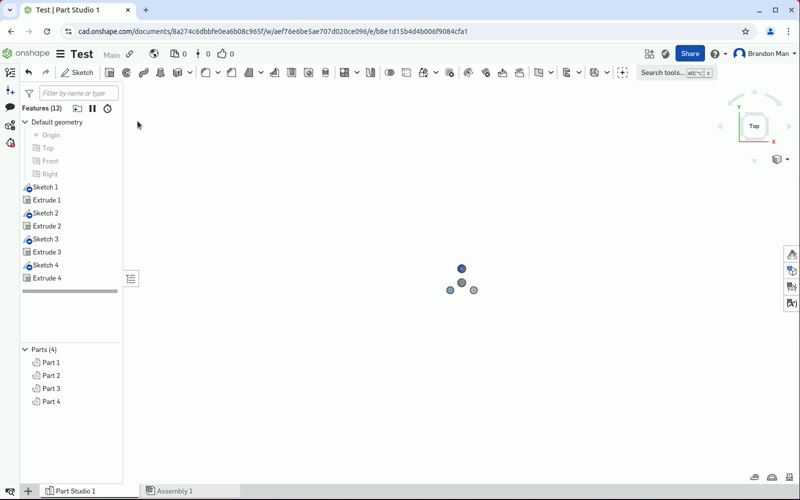
key(up, 3)
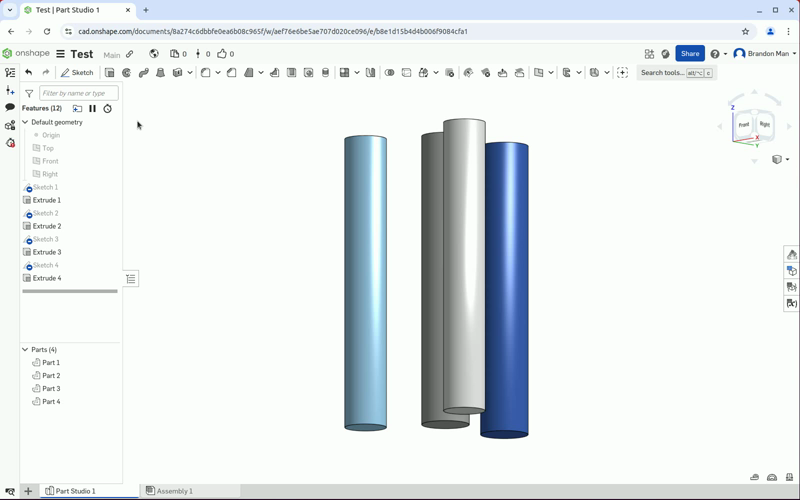
key(left, 3)
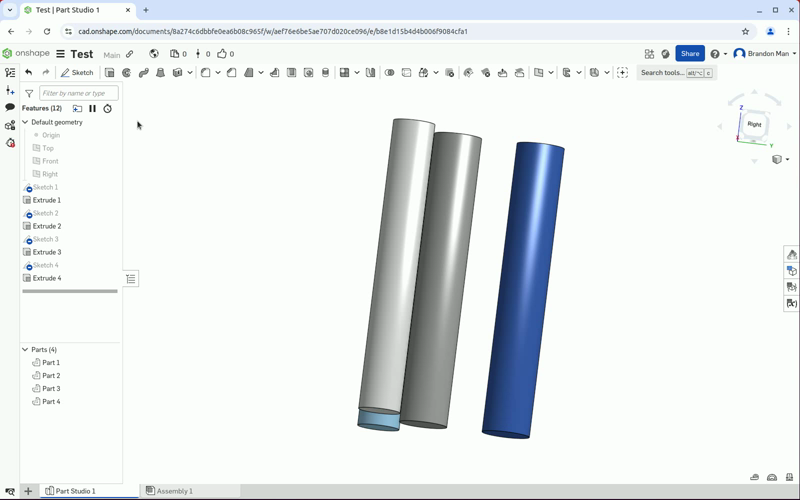
key(right, 3)
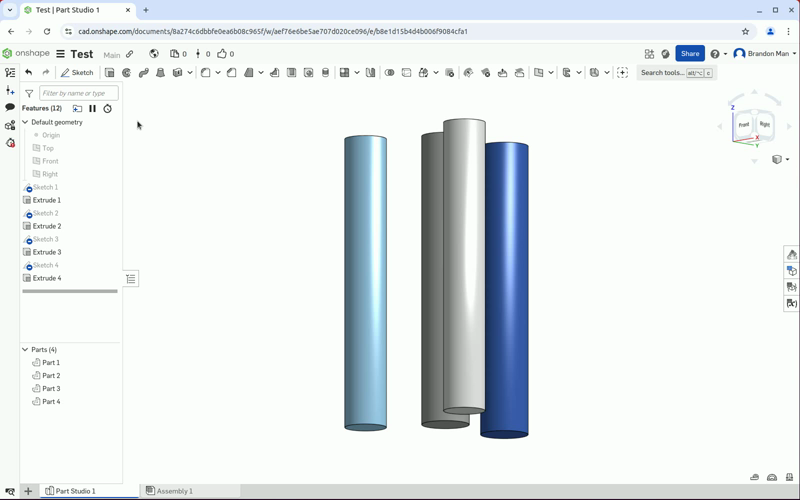
key(down, 3)
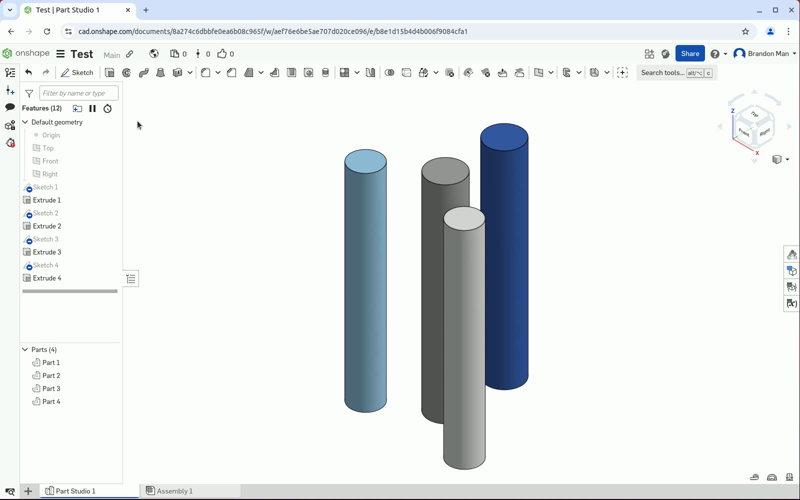
mouse_move(73, 189)
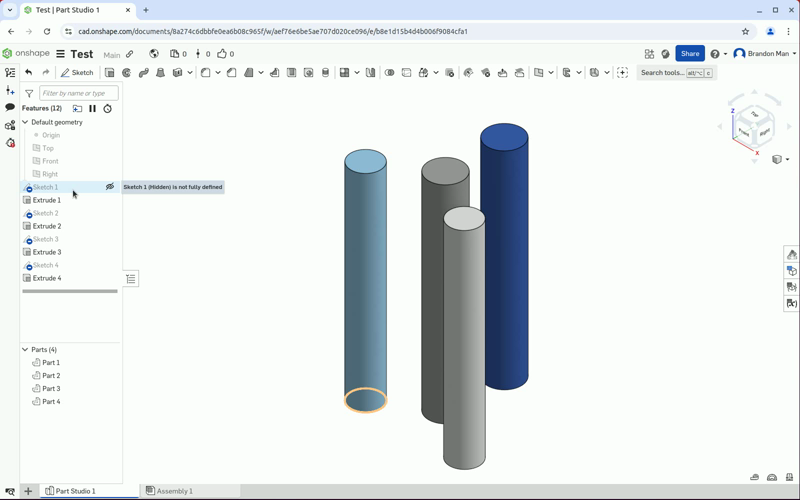
click(73, 189)